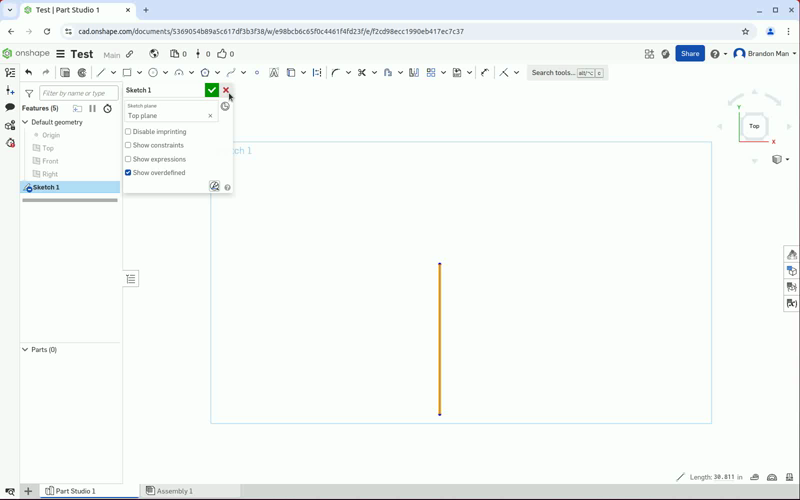
key(shift+h)
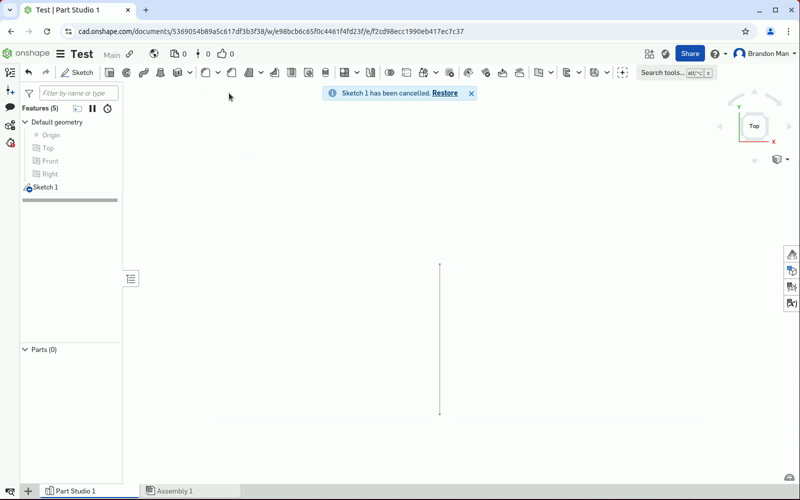
key(shift+s)
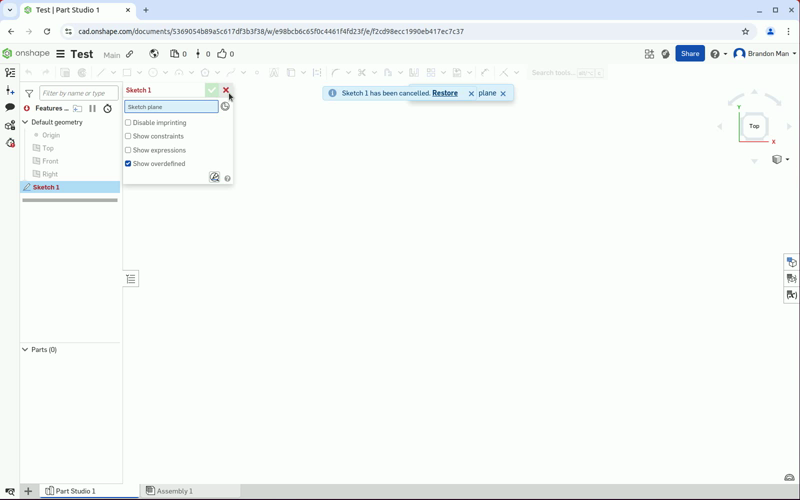
mouse_move(73, 150)
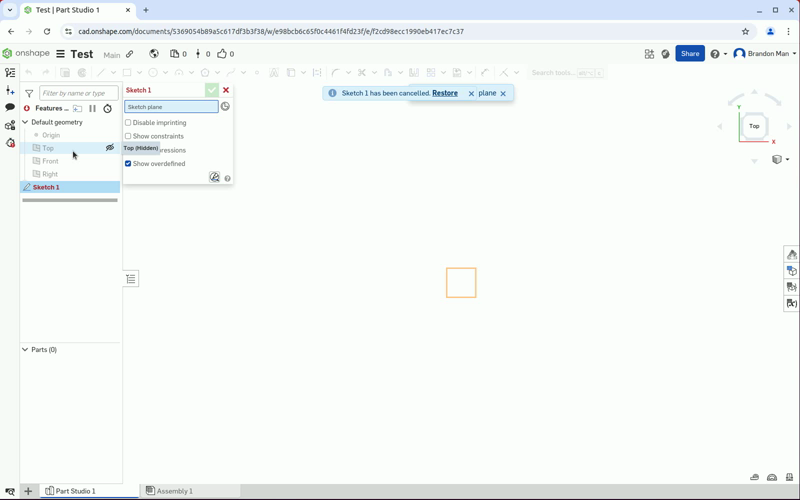
click(73, 150)
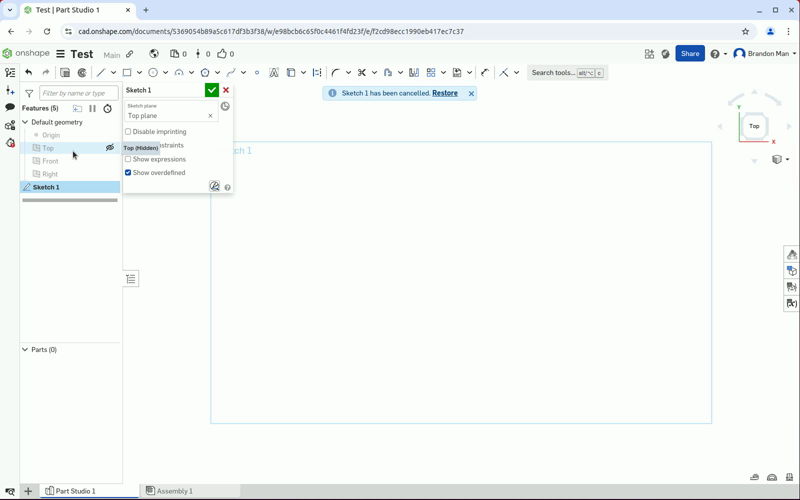
mouse_move(73, 352)
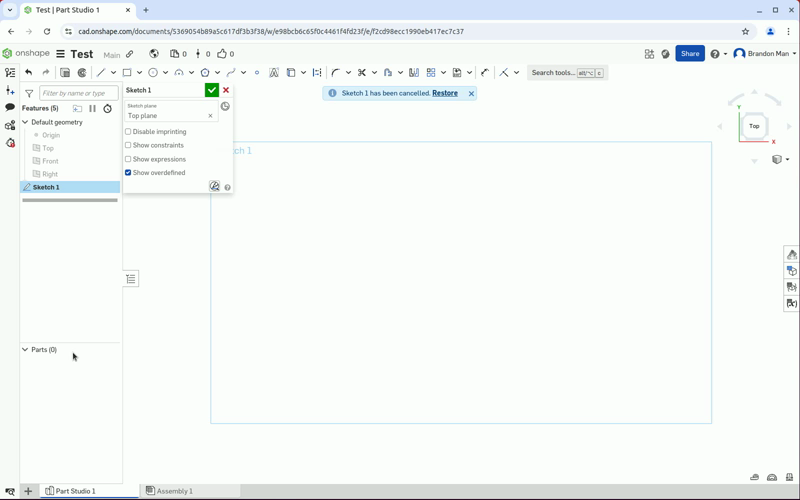
key(y)
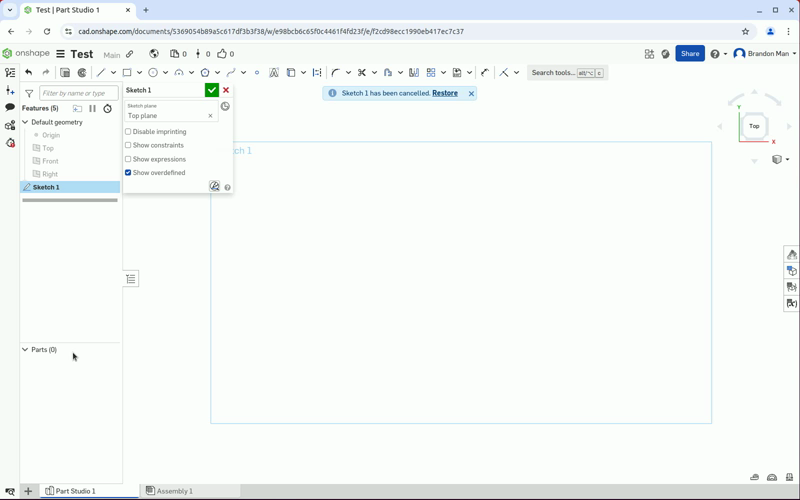
key(l)
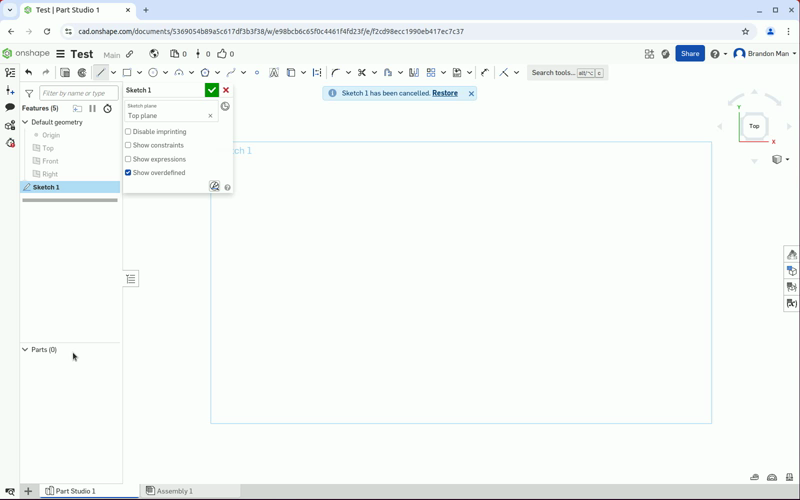
key_down(shift)
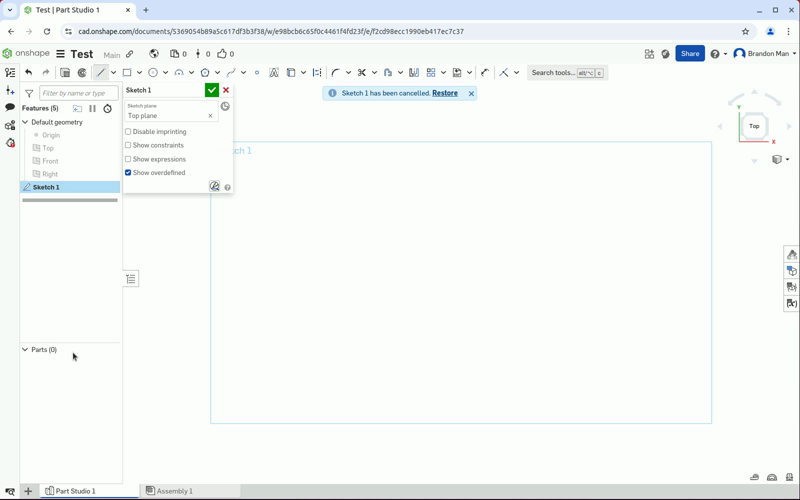
mouse_move(348, 348)
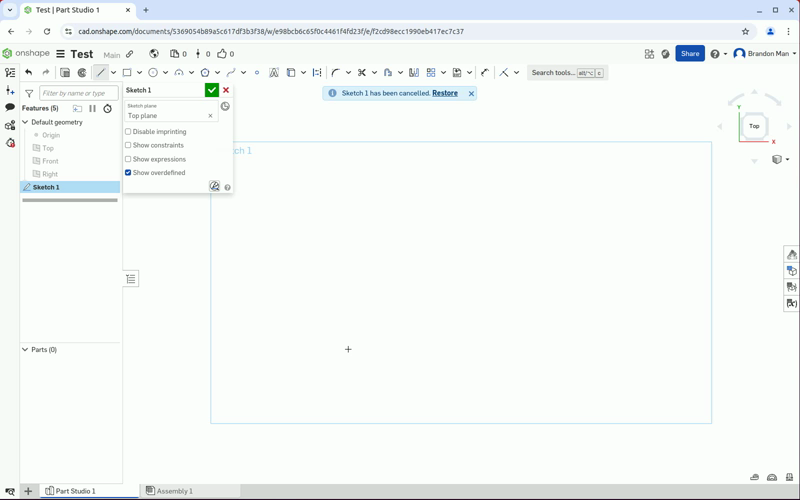
click(348, 348)
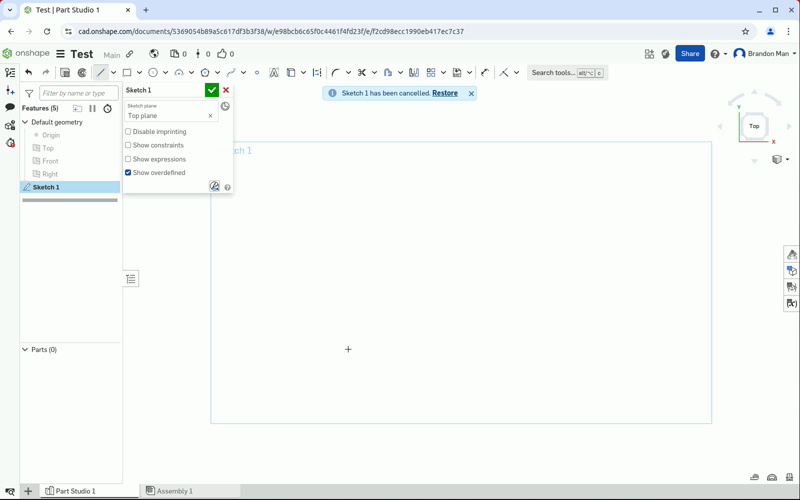
key_up(shift)
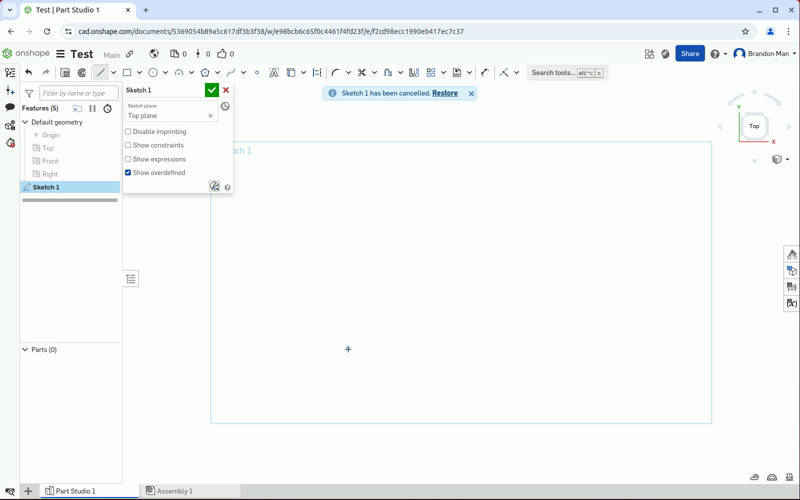
key_down(shift)
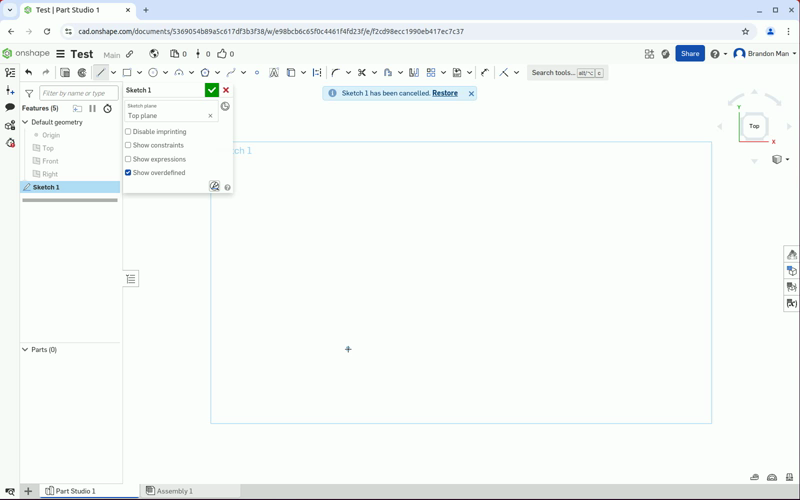
mouse_move(378, 348)
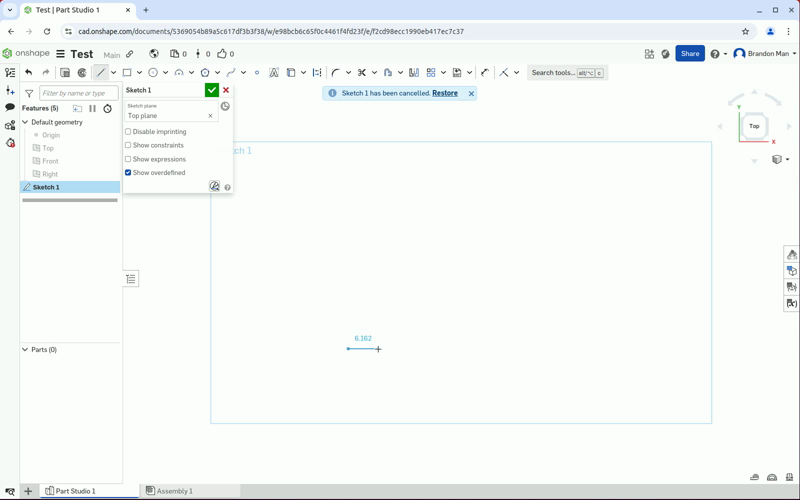
mouse_move(373, 348)
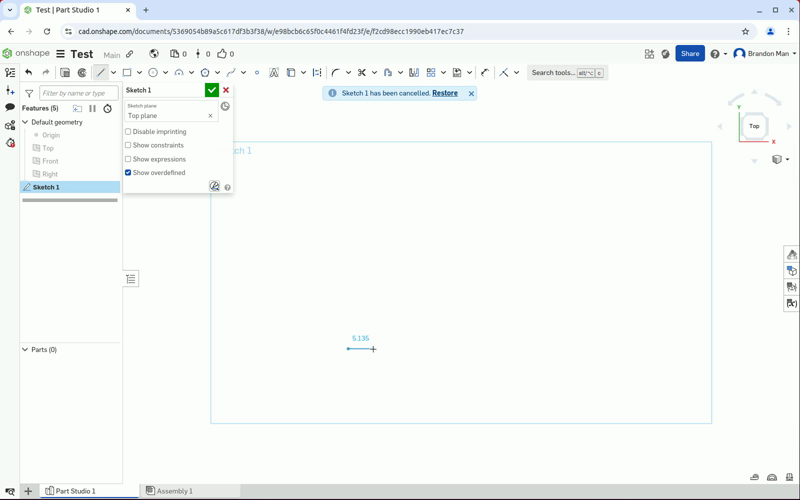
click(373, 348)
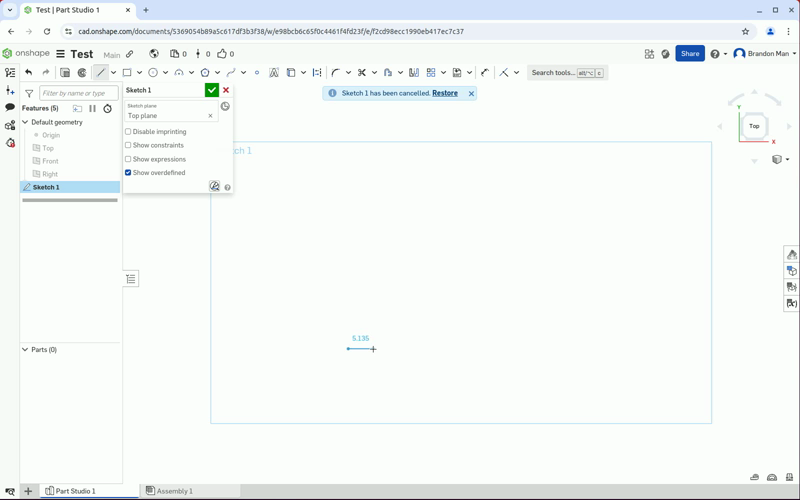
key_up(shift)
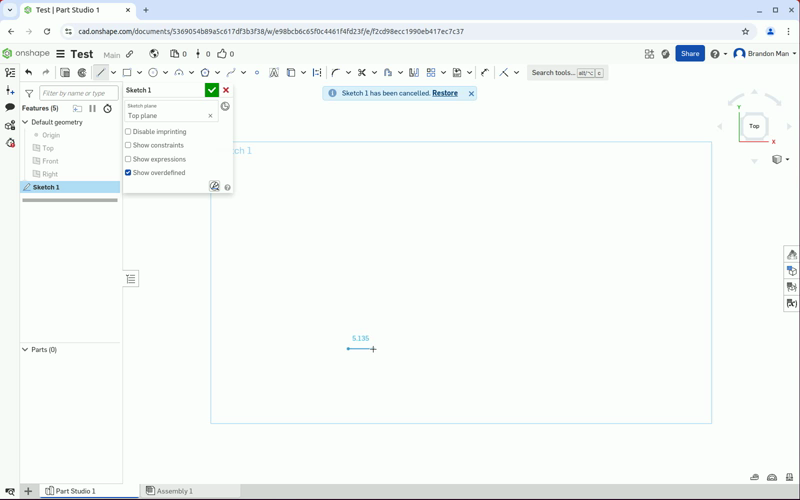
key_down(shift)
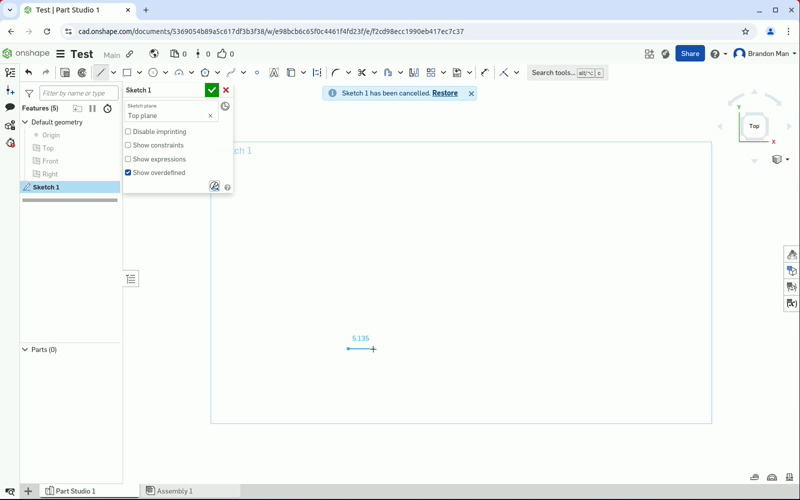
mouse_move(373, 249)
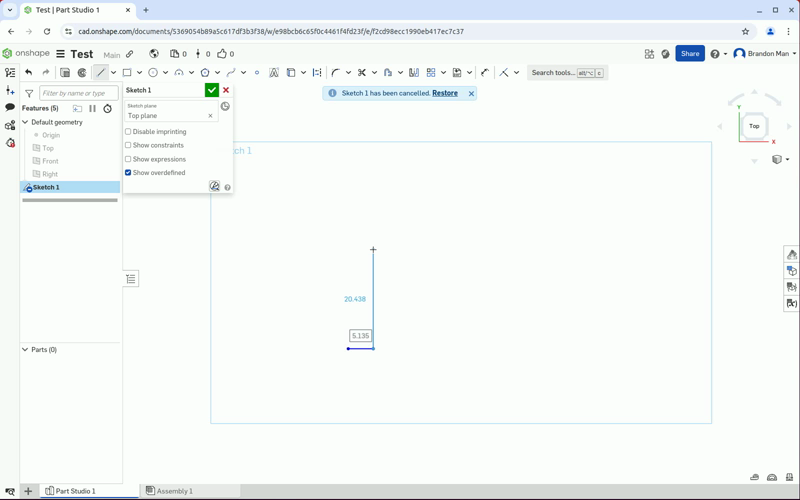
click(373, 249)
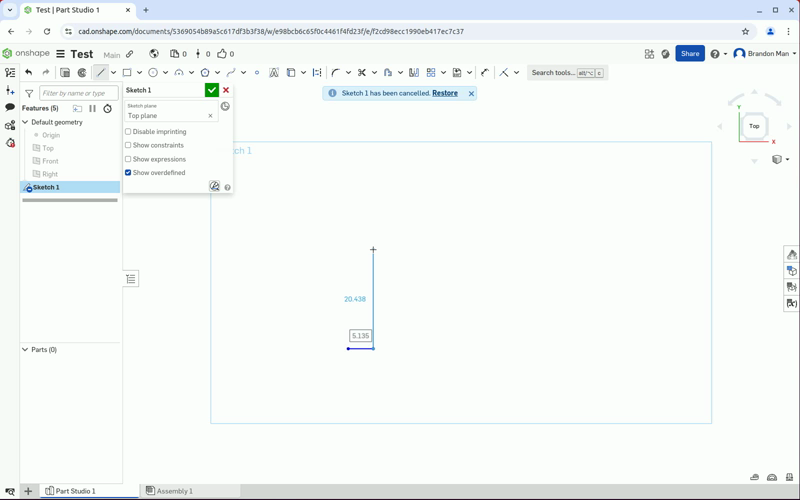
key_up(shift)
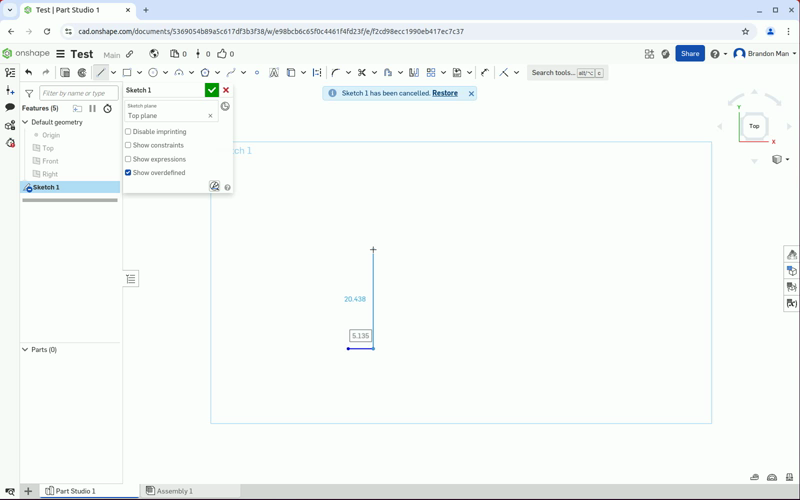
key_down(shift)
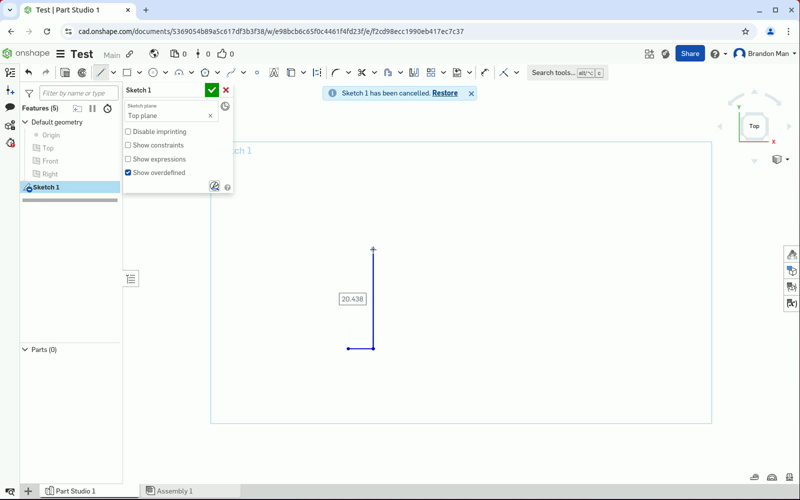
mouse_move(403, 249)
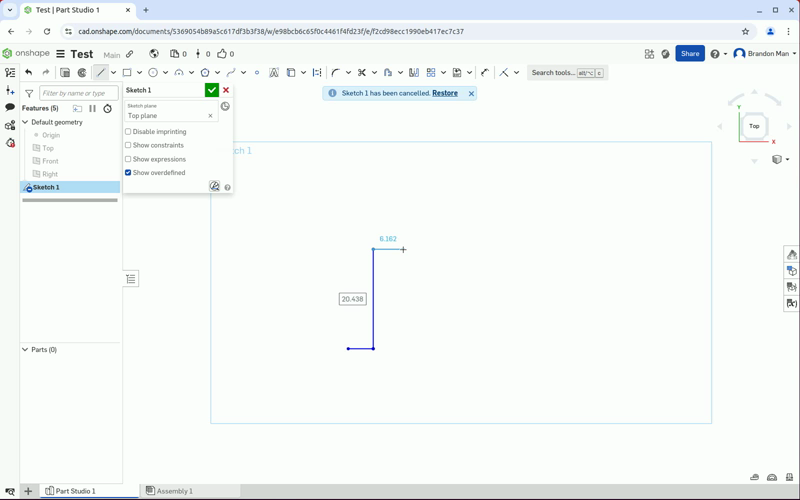
mouse_move(348, 249)
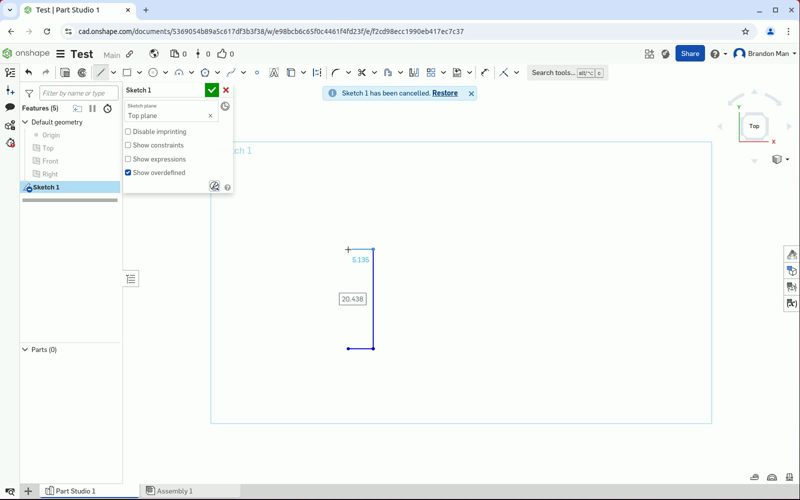
click(348, 249)
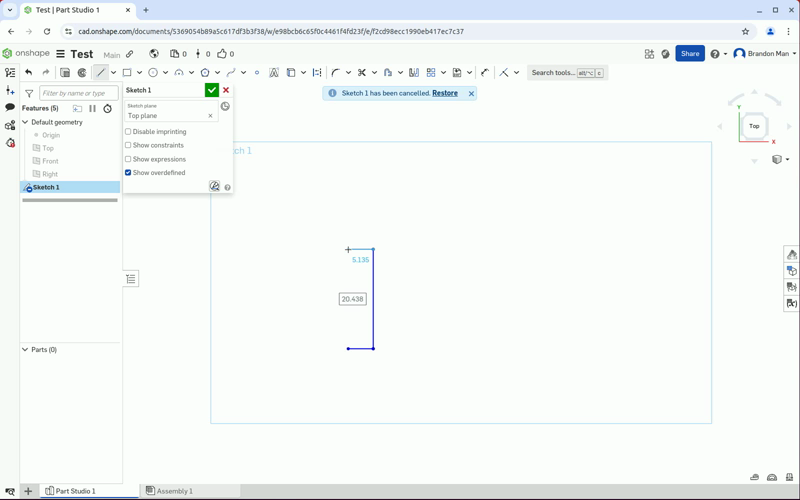
key_up(shift)
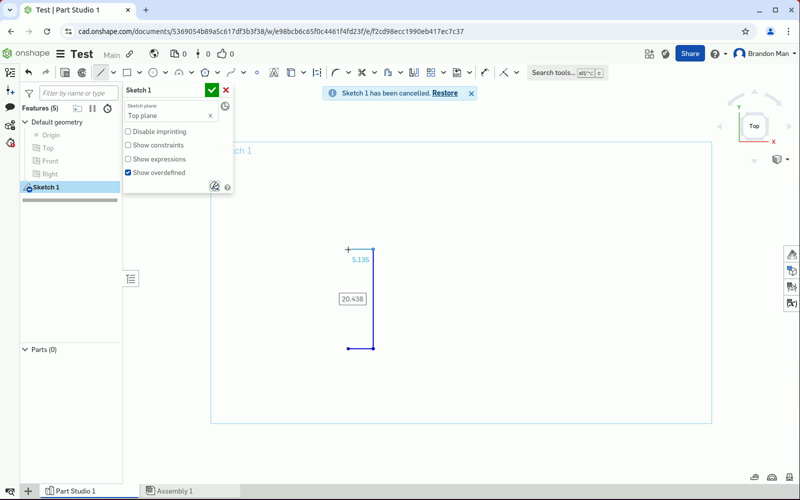
key_down(shift)
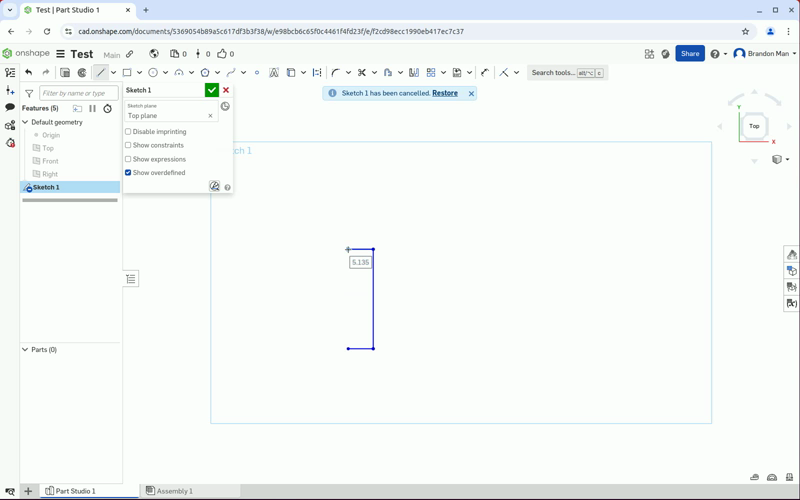
mouse_move(348, 348)
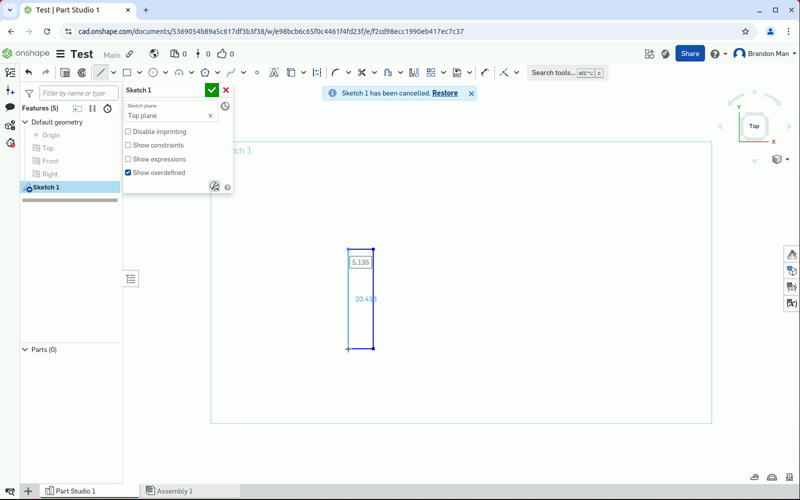
key_up(shift)
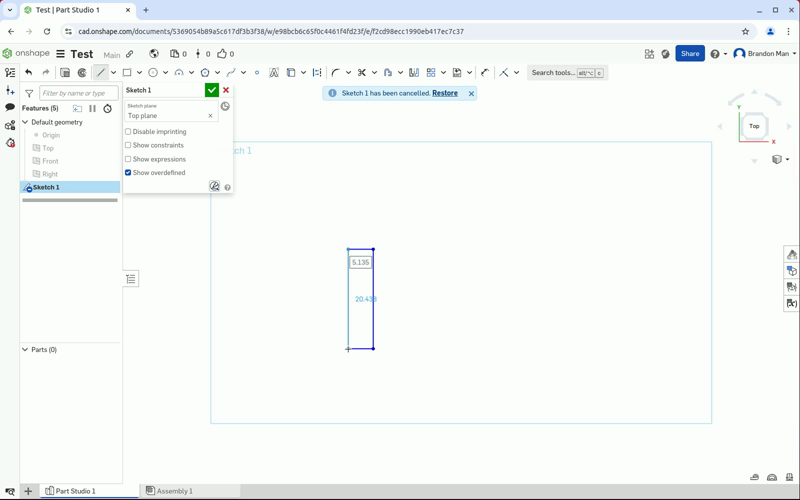
click(348, 348)
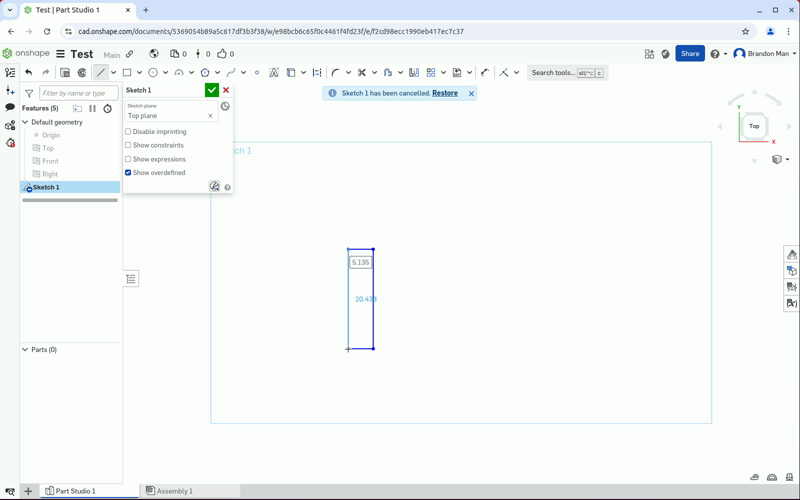
key(esc)
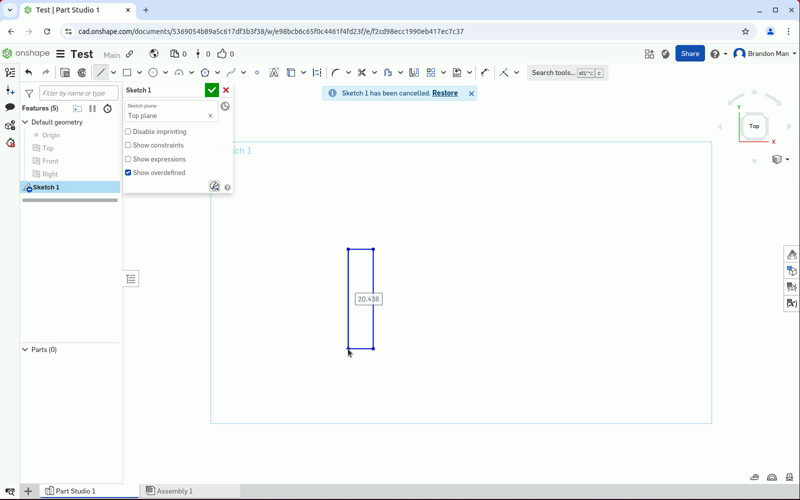
mouse_move(361, 312)
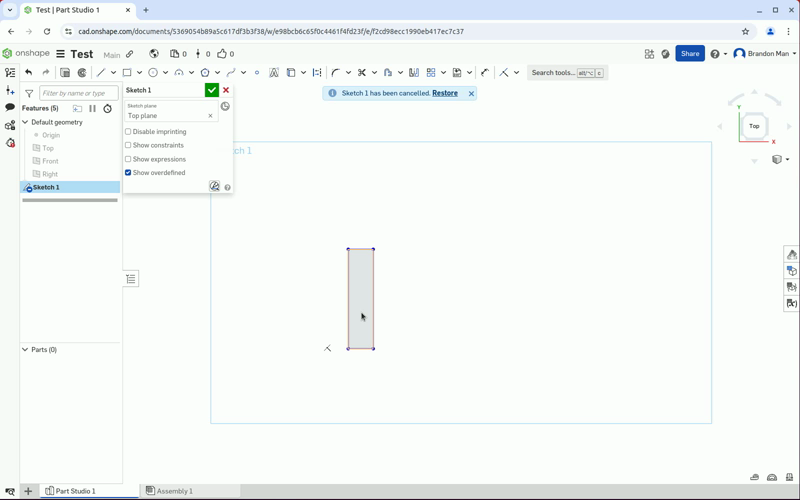
click(361, 312)
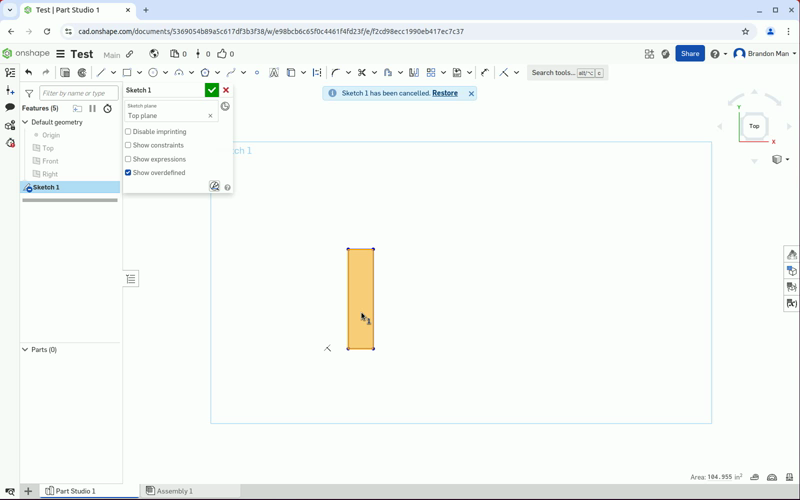
mouse_move(73, 352)
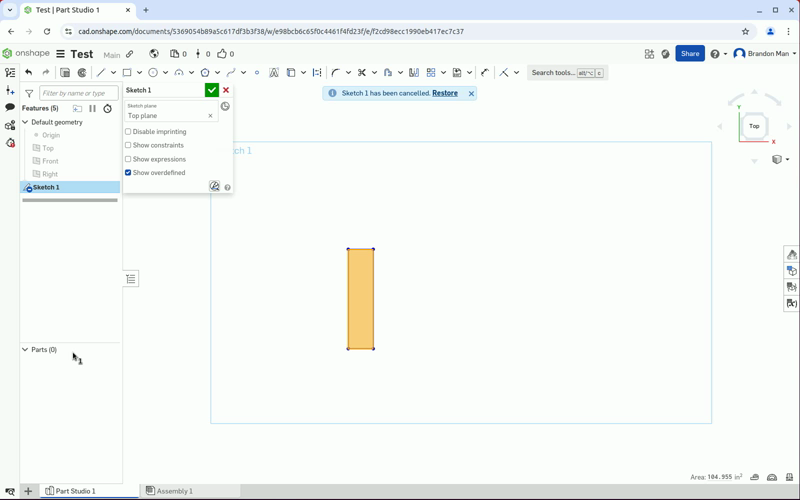
key(shift+y)
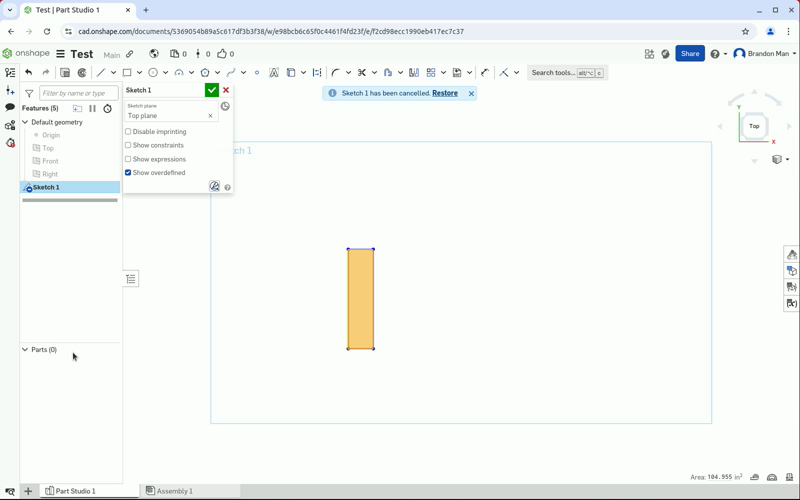
key(shift+e)
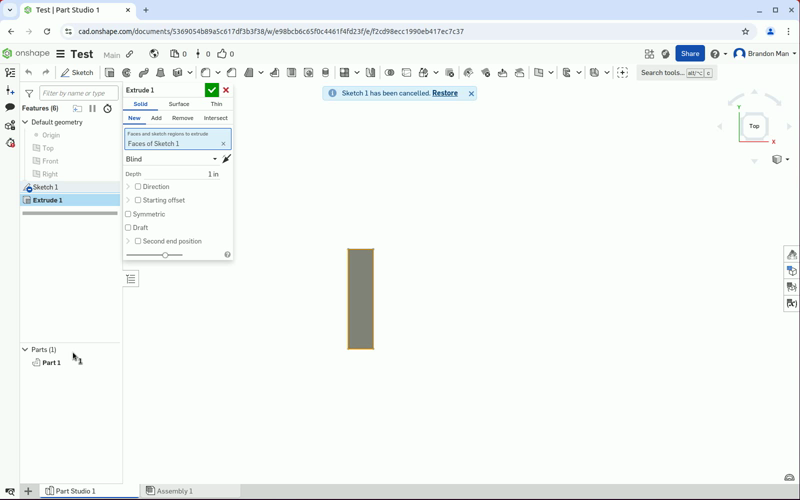
mouse_move(143, 106)
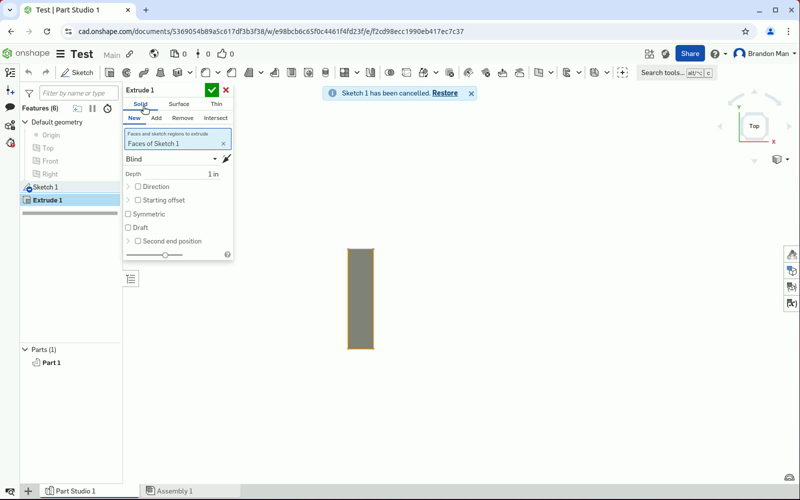
click(143, 106)
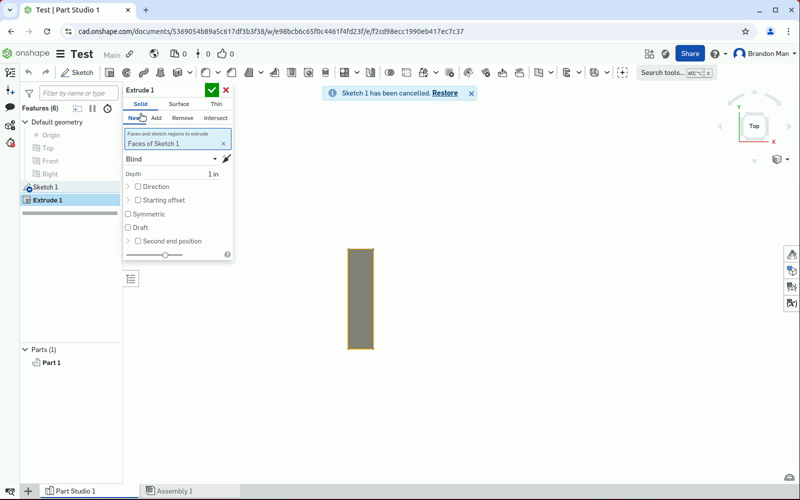
mouse_move(137, 120)
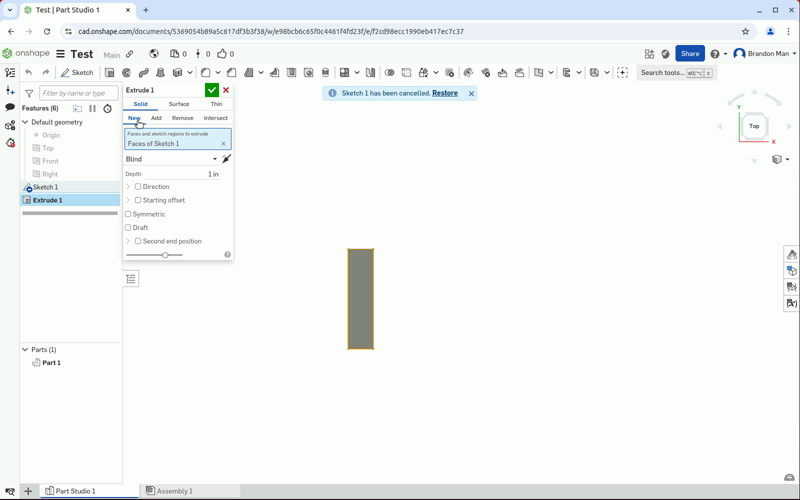
click(137, 120)
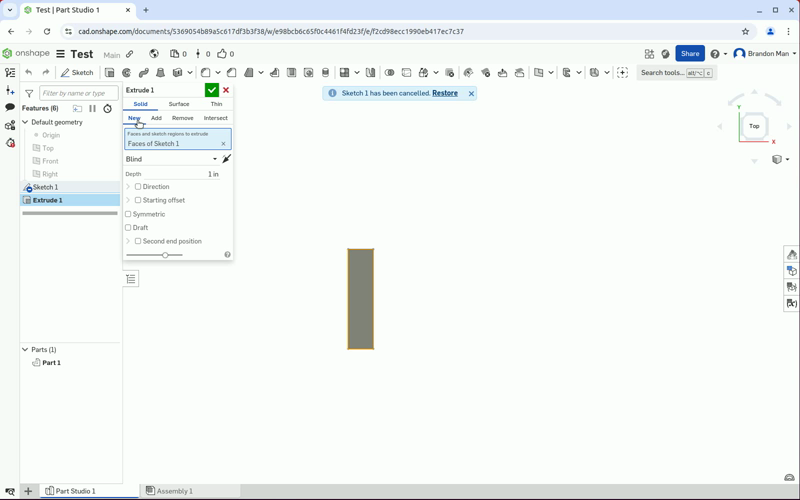
key(tab, 4)
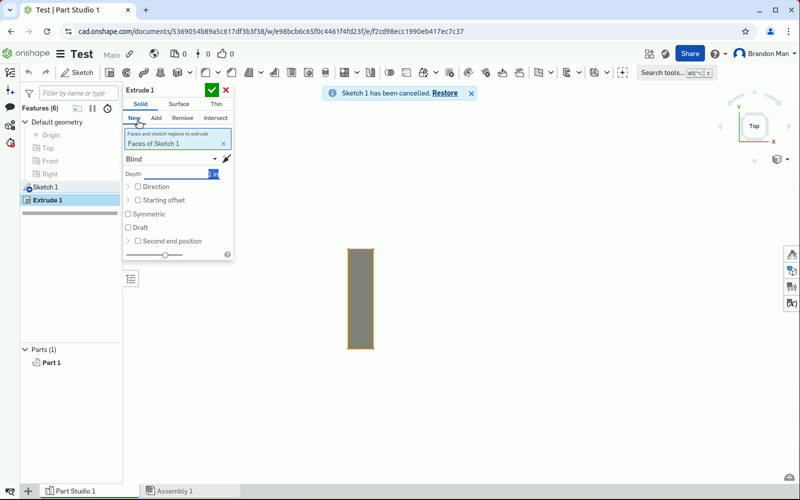
text(20.46)
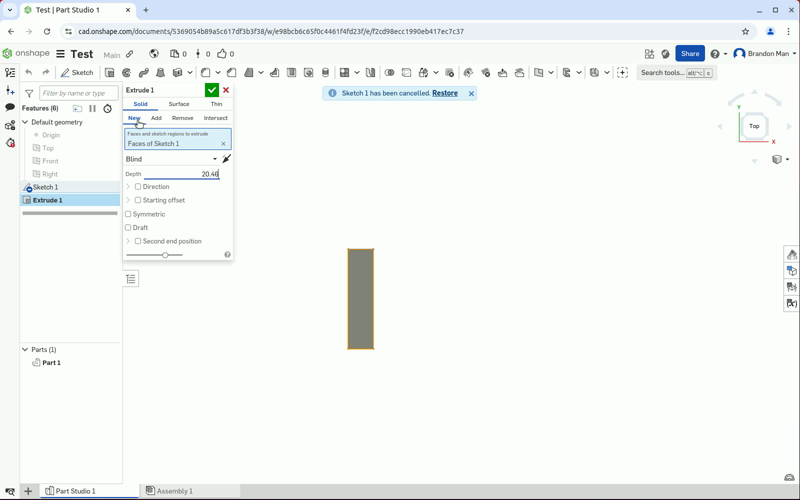
key(enter)
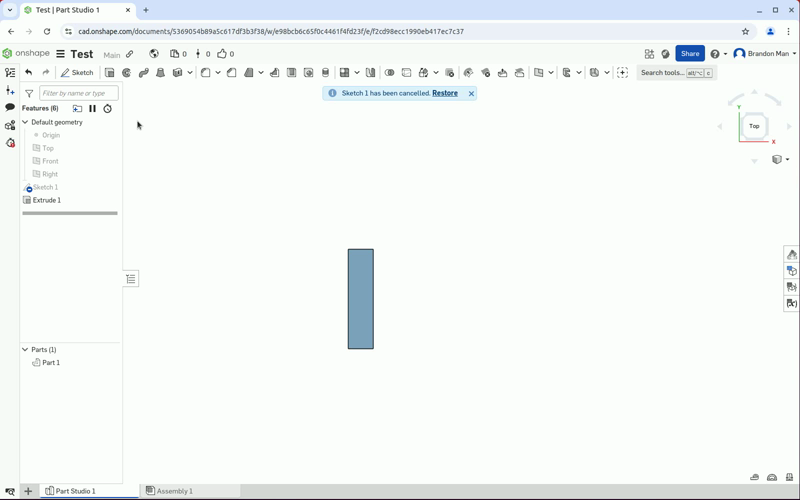
key(shift+h)
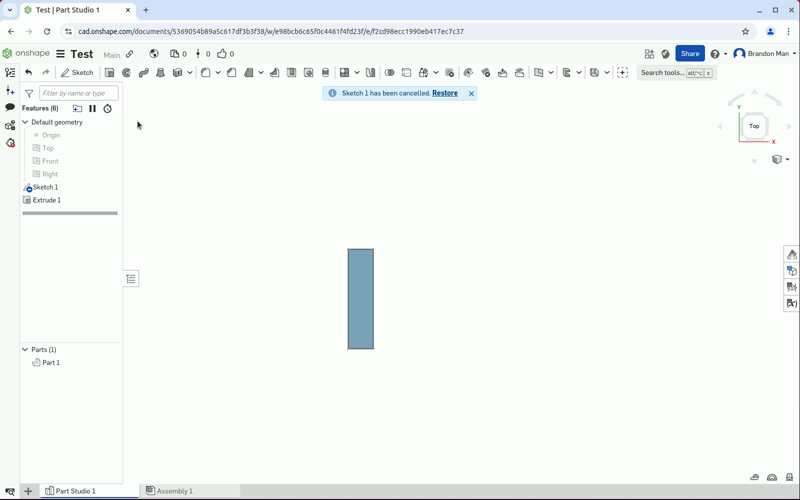
key(shift+h)
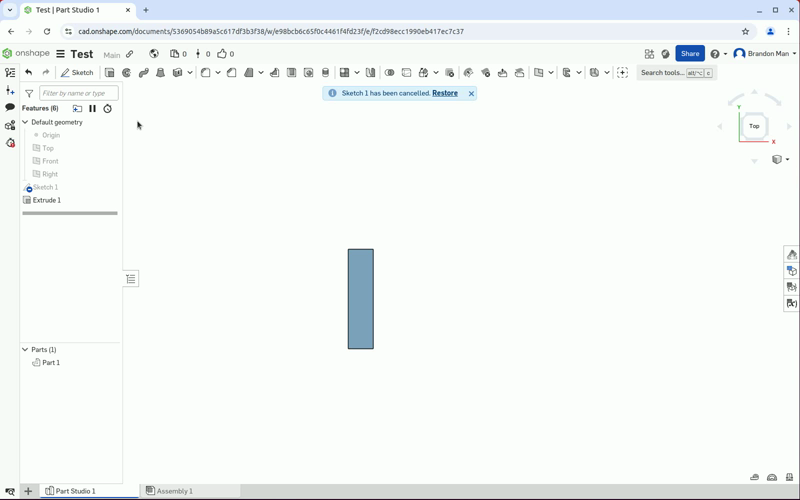
mouse_move(73, 189)
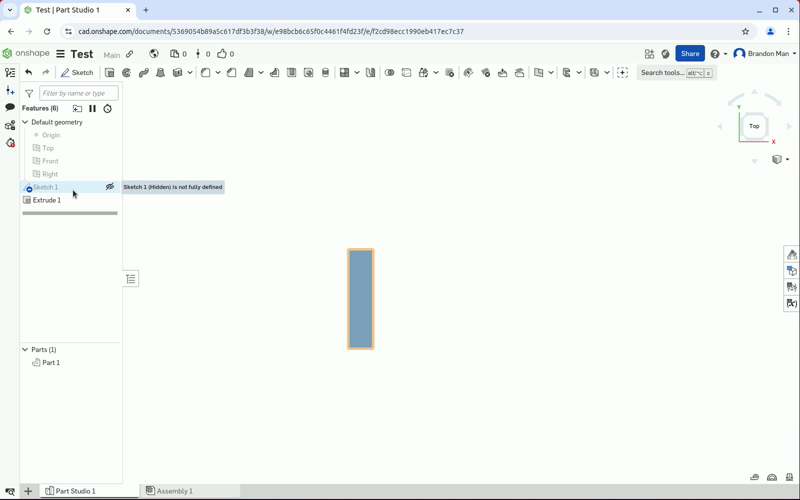
click(73, 189)
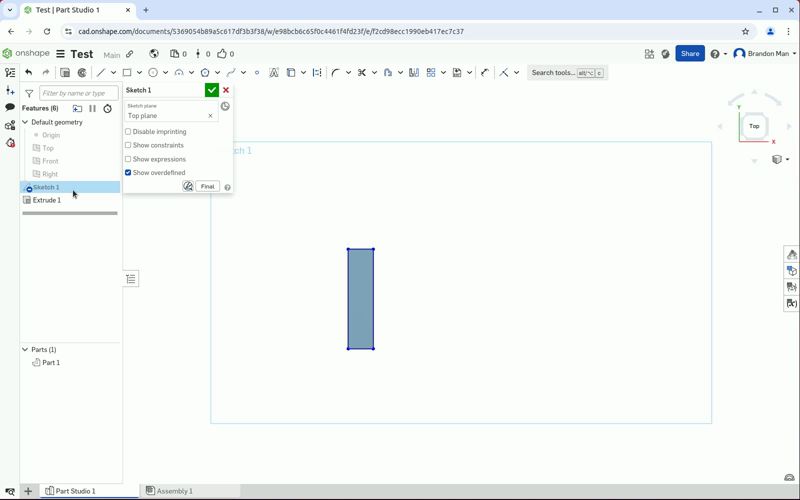
mouse_move(229, 92)
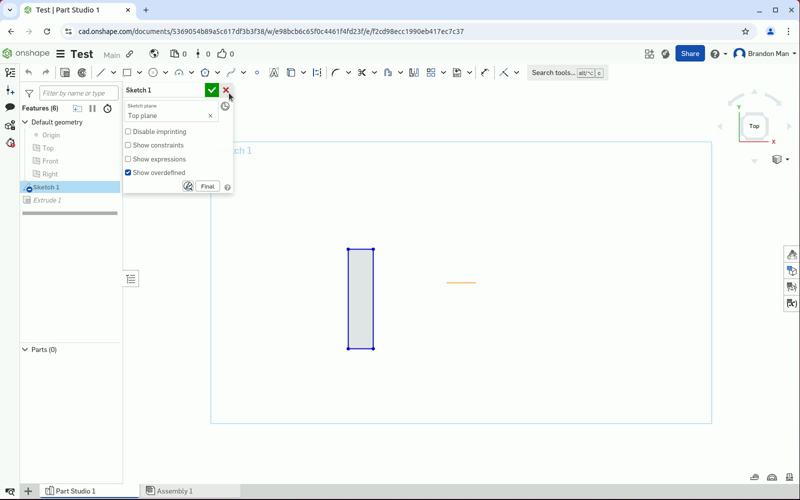
click(229, 92)
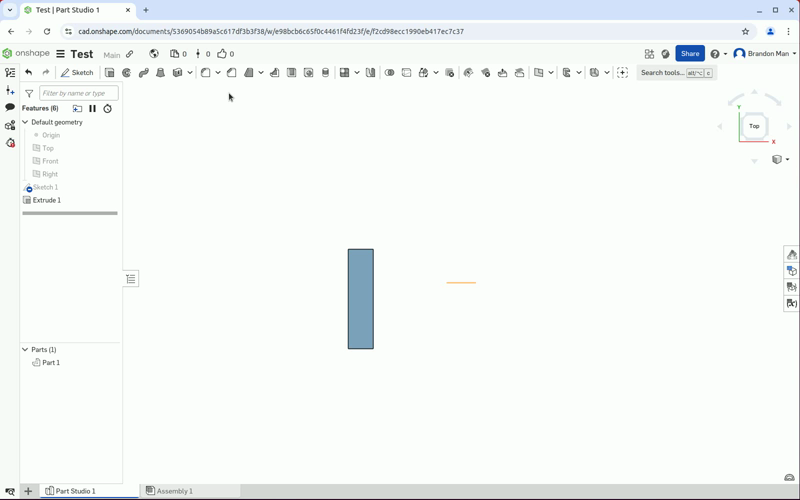
mouse_move(73, 352)
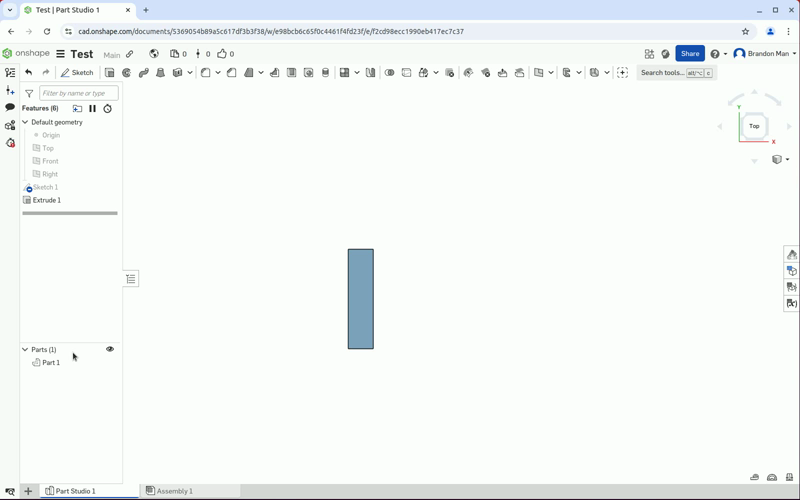
key(y)
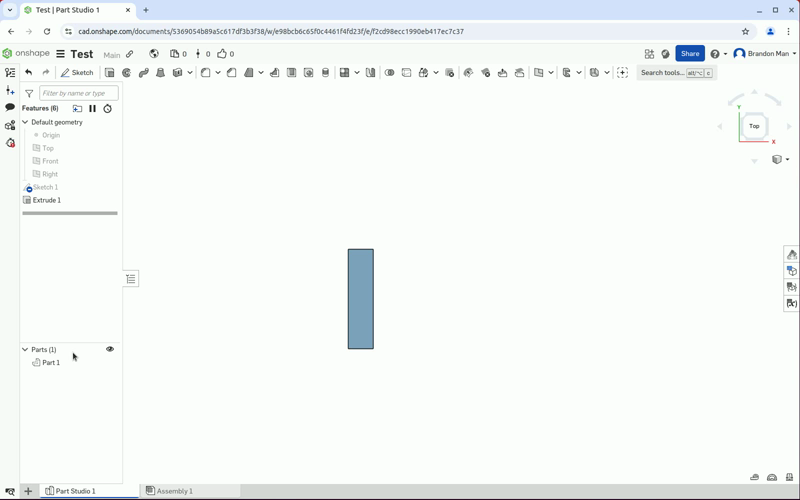
key(shift+p)
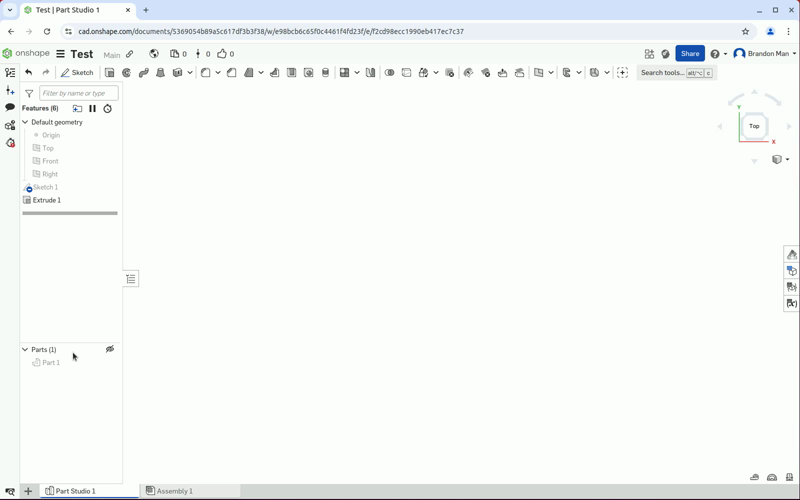
key(space)
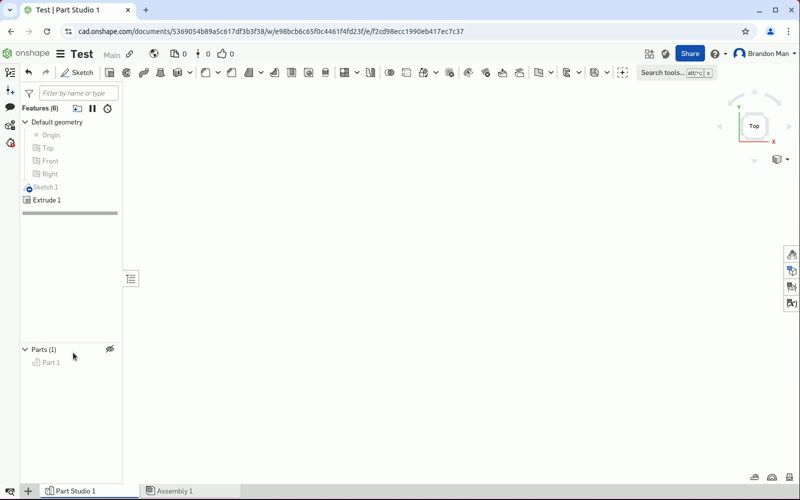
key_down(shift)
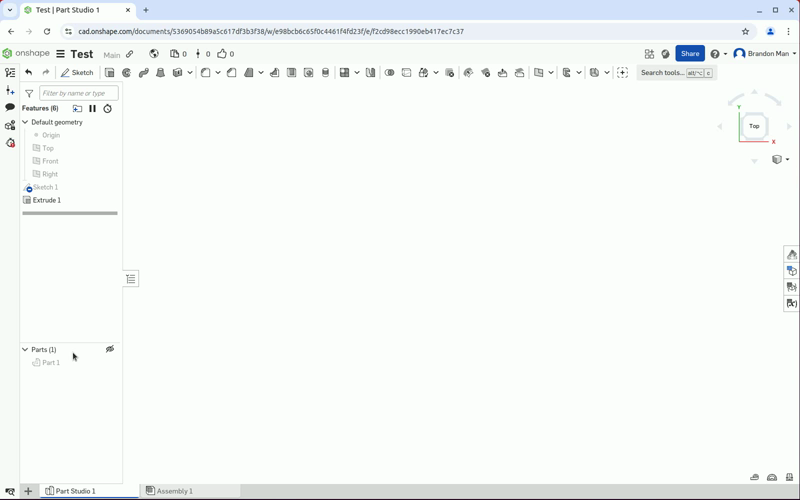
key(up)
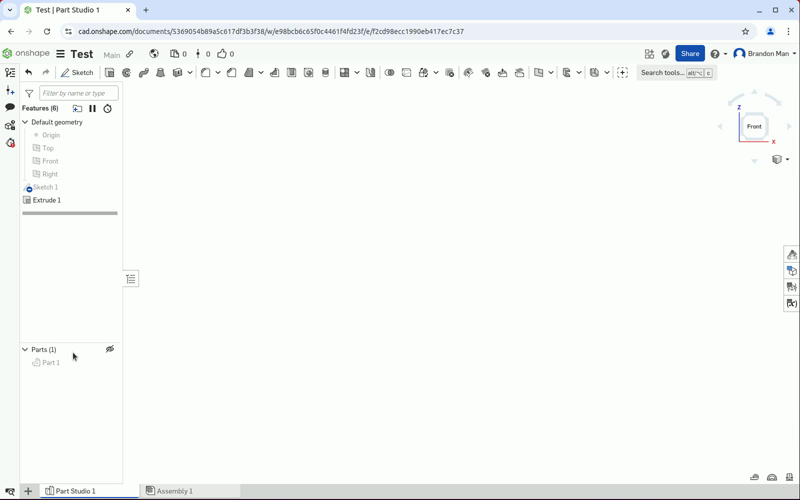
key_up(shift)
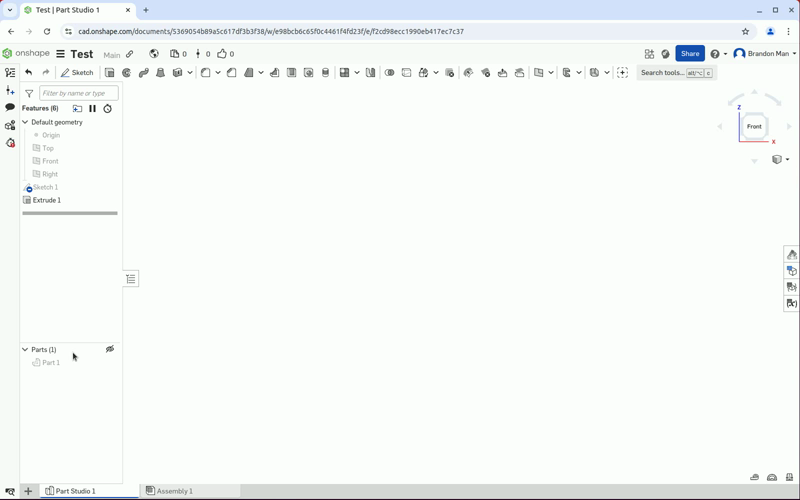
key(space)
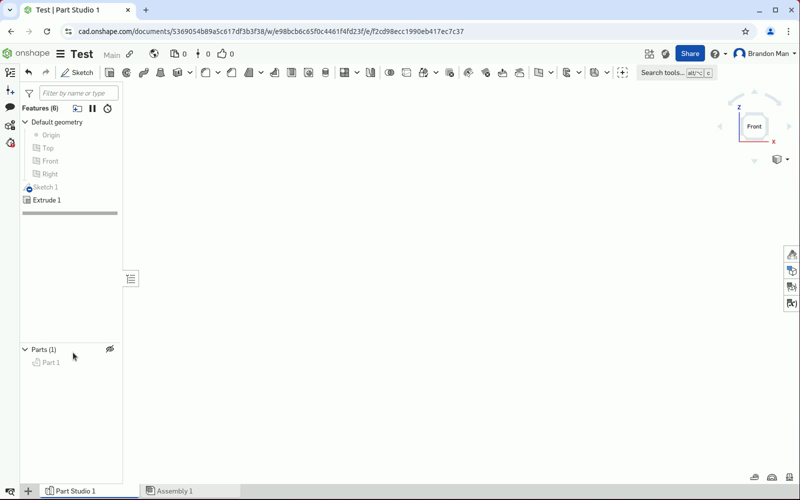
key_down(shift)
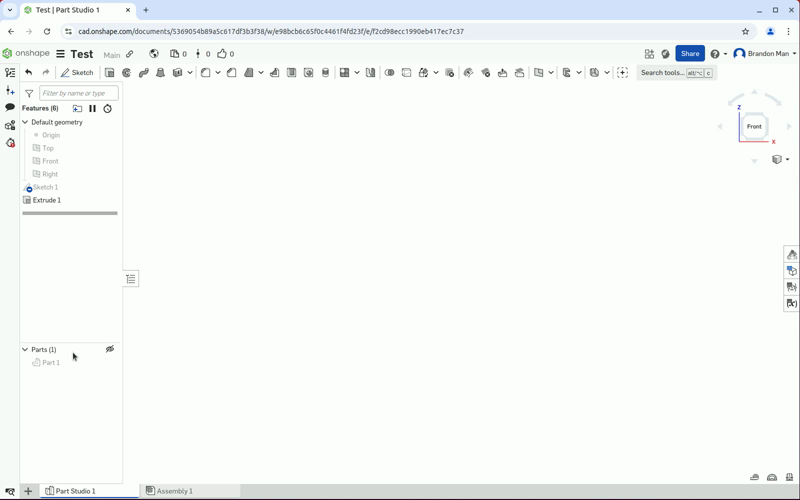
key(left)
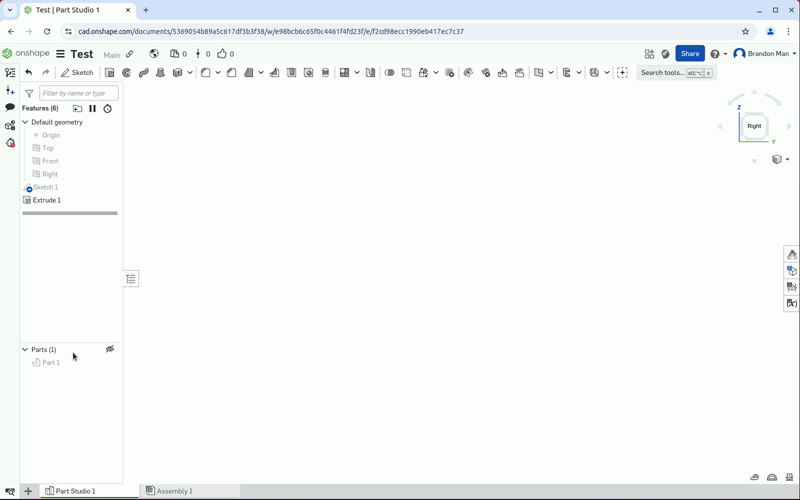
key_up(shift)
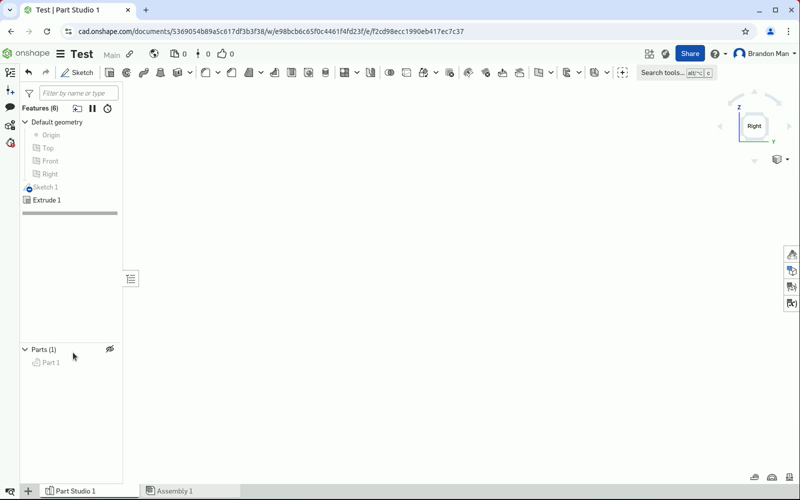
mouse_move(73, 352)
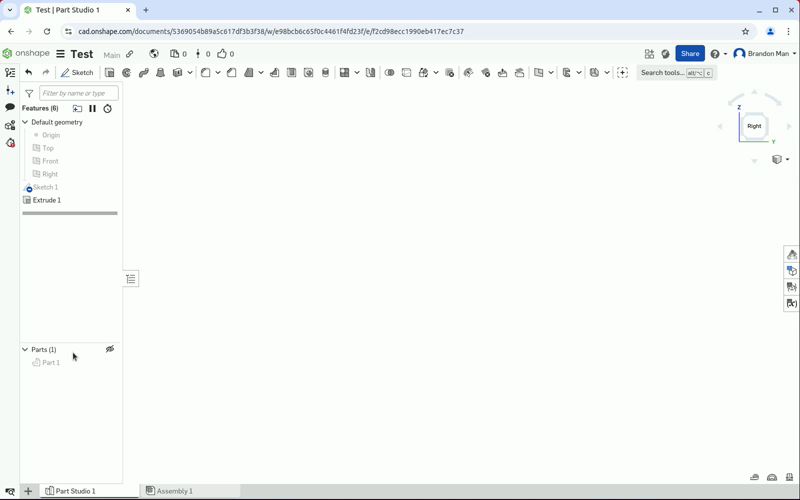
key(shift+y)
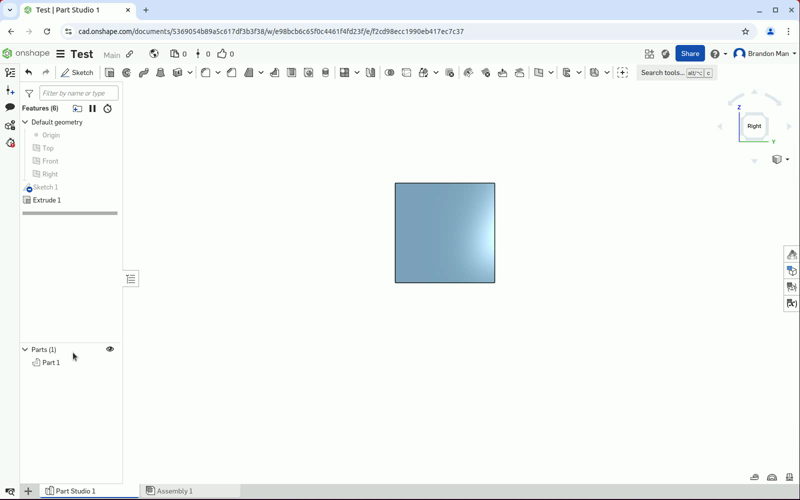
mouse_move(541, 75)
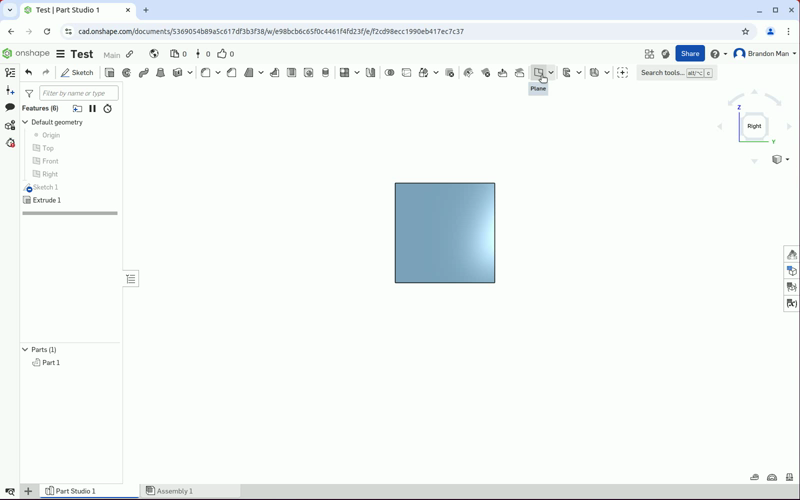
click(541, 75)
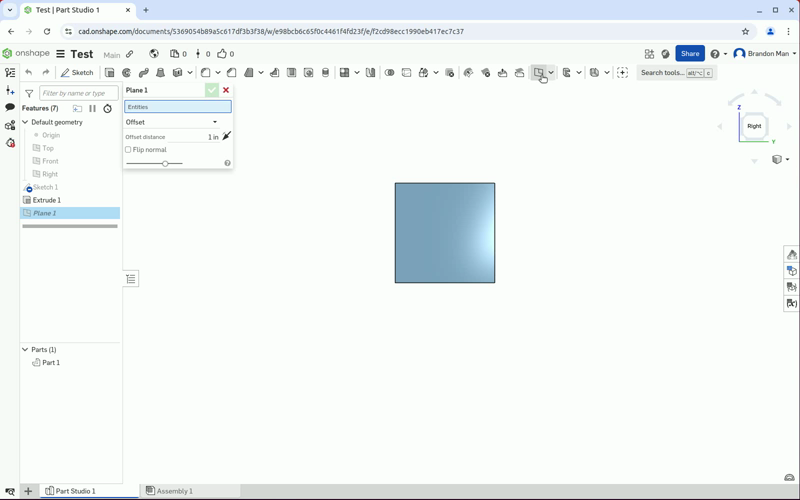
mouse_move(73, 176)
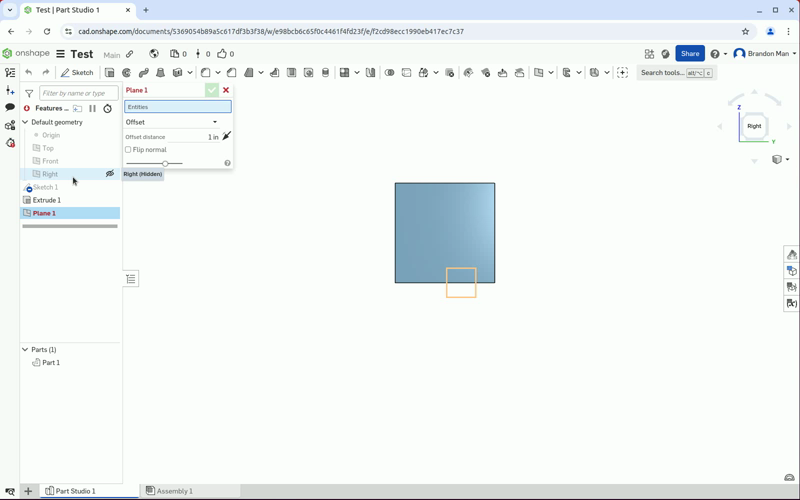
click(73, 176)
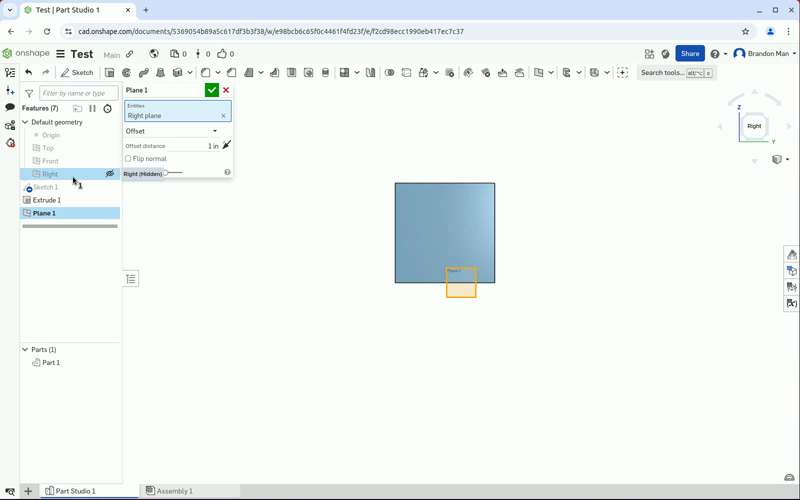
key(tab, 2)
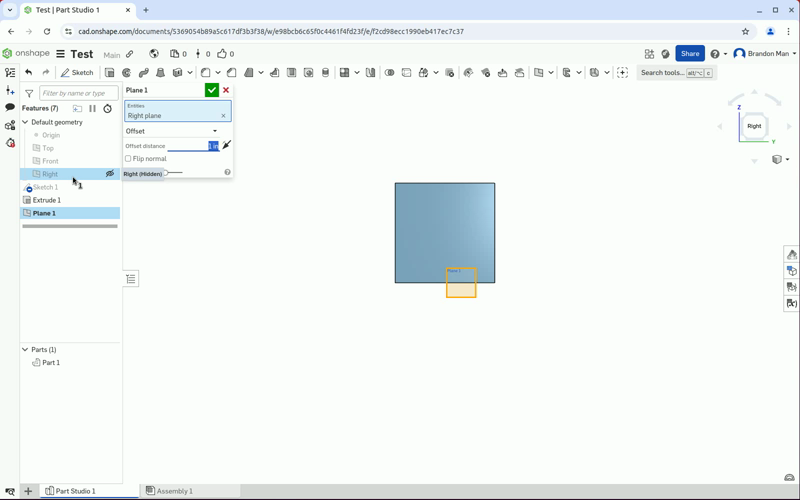
text(18.055)
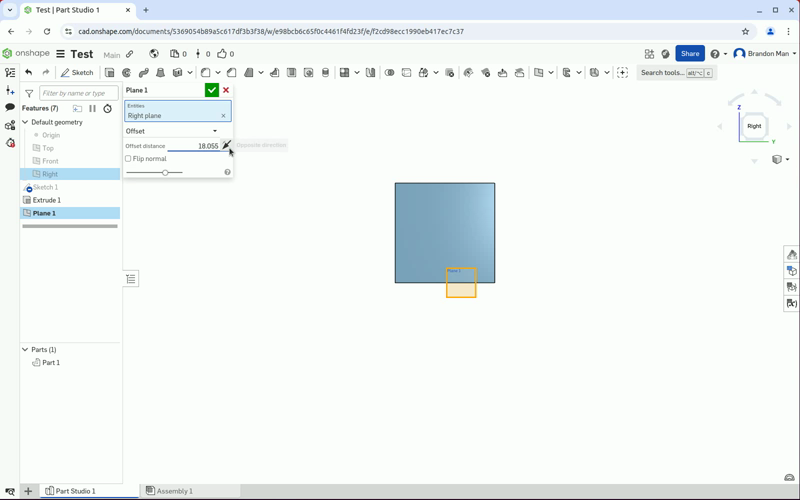
mouse_move(229, 147)
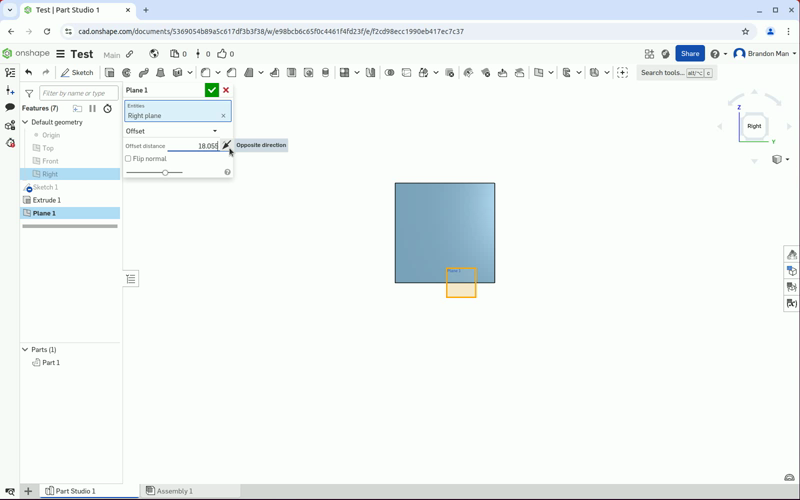
click(229, 147)
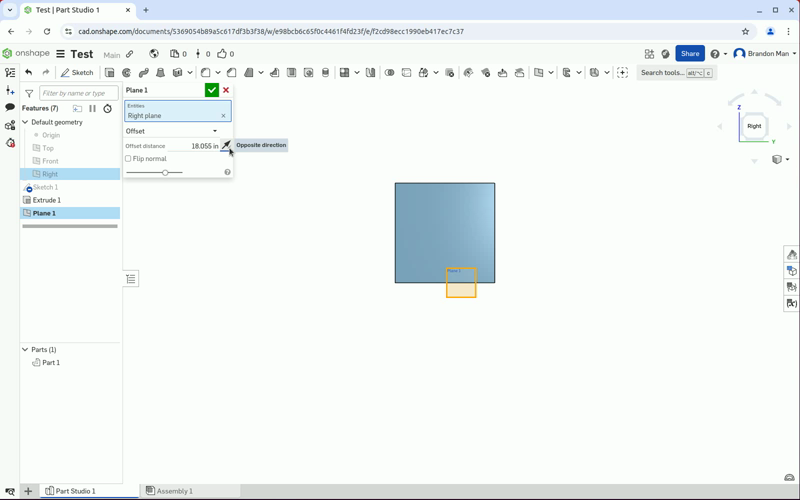
key(enter, 2)
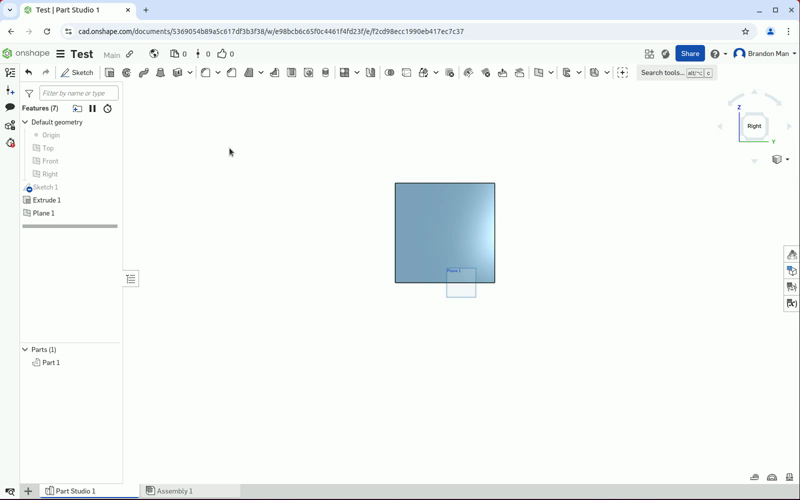
key(shift+s)
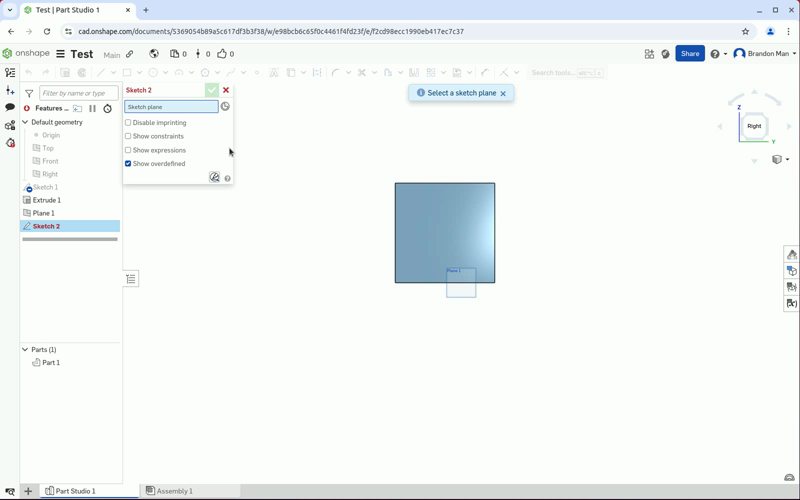
mouse_move(73, 215)
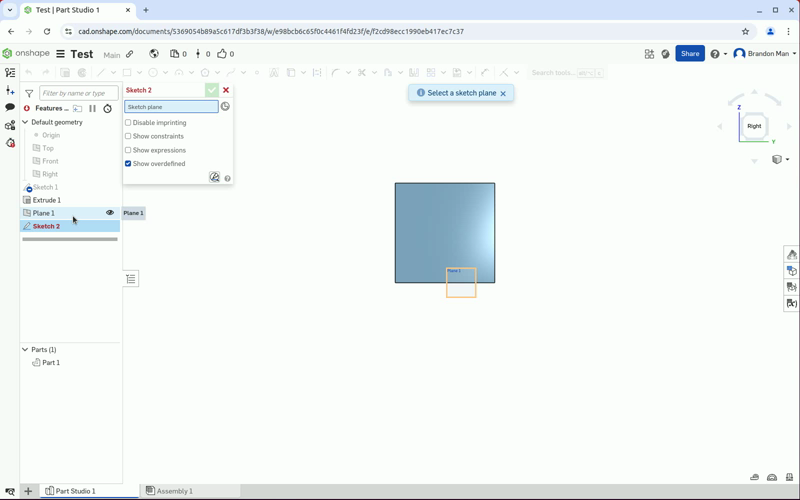
click(73, 215)
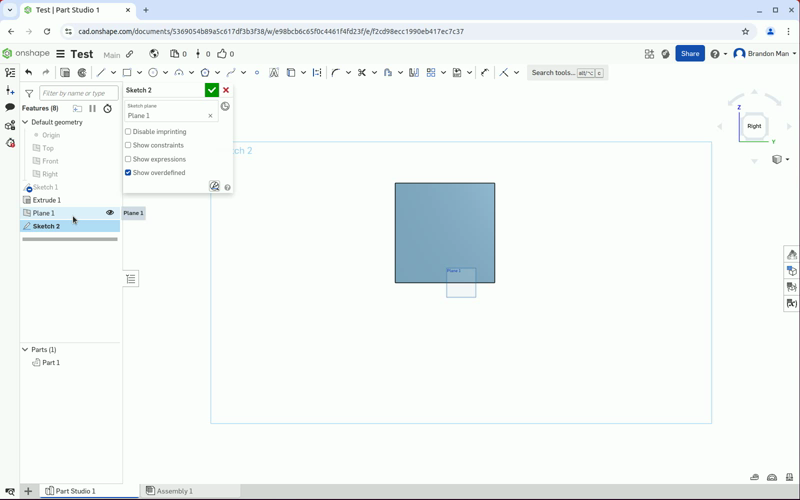
mouse_move(73, 352)
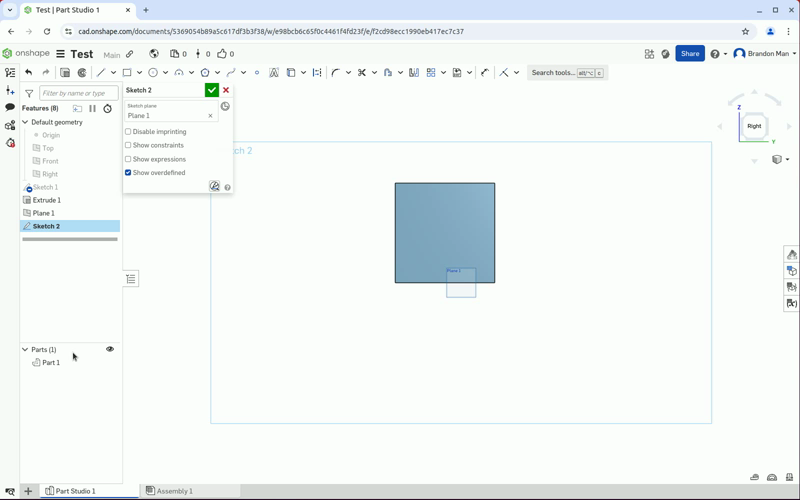
key(y)
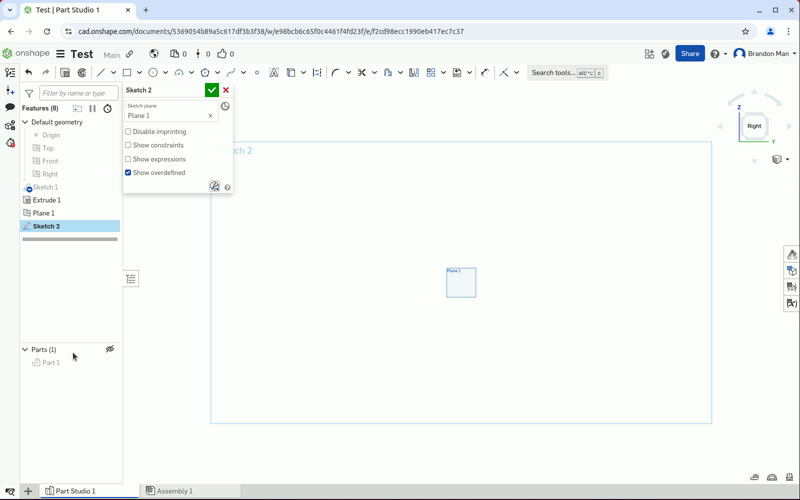
key(l)
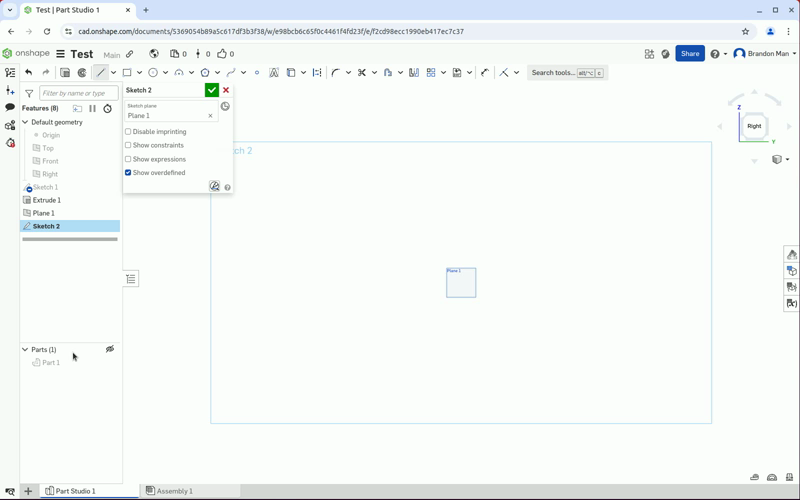
key_down(shift)
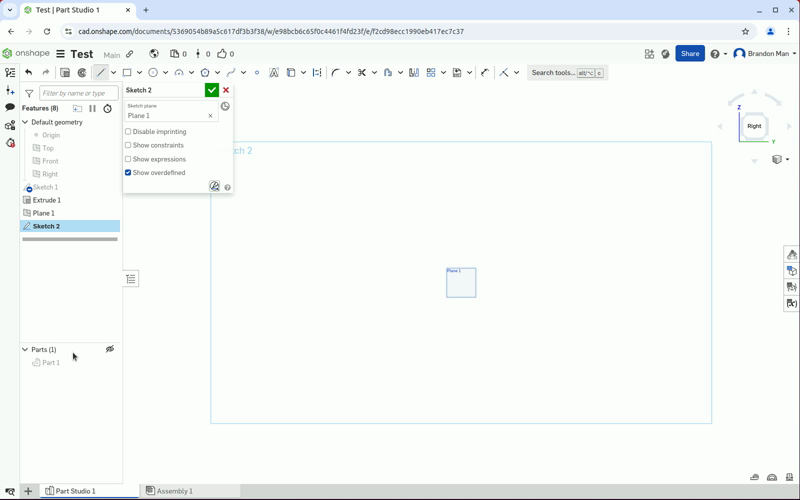
mouse_move(397, 282)
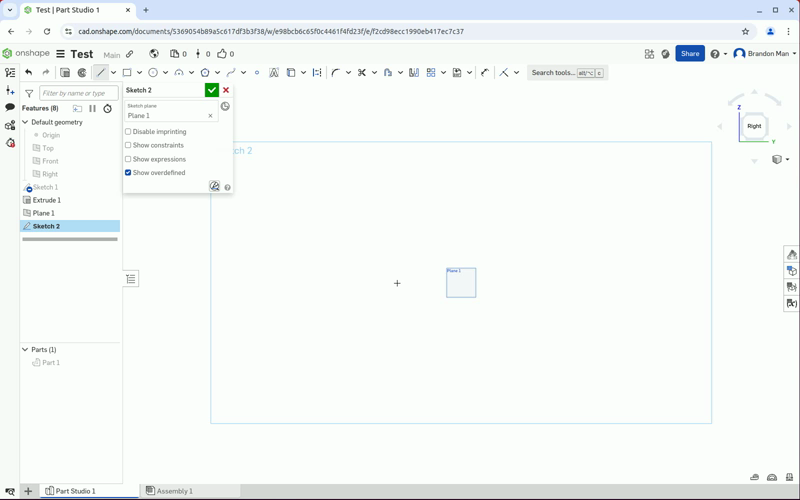
click(397, 282)
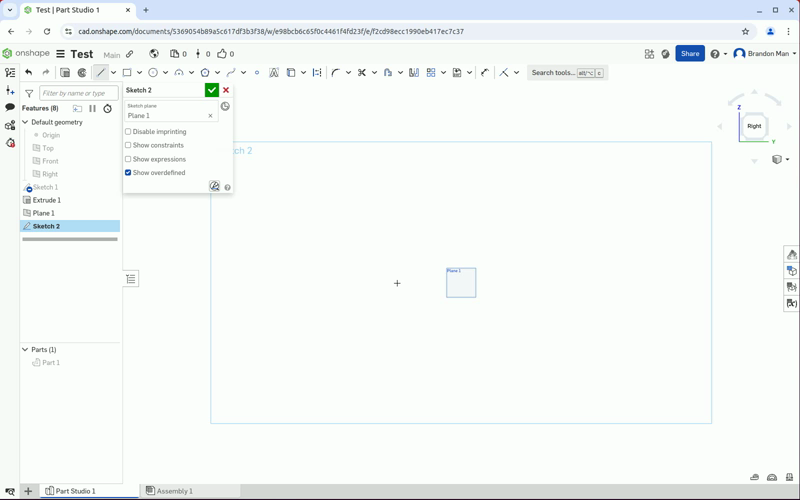
key_up(shift)
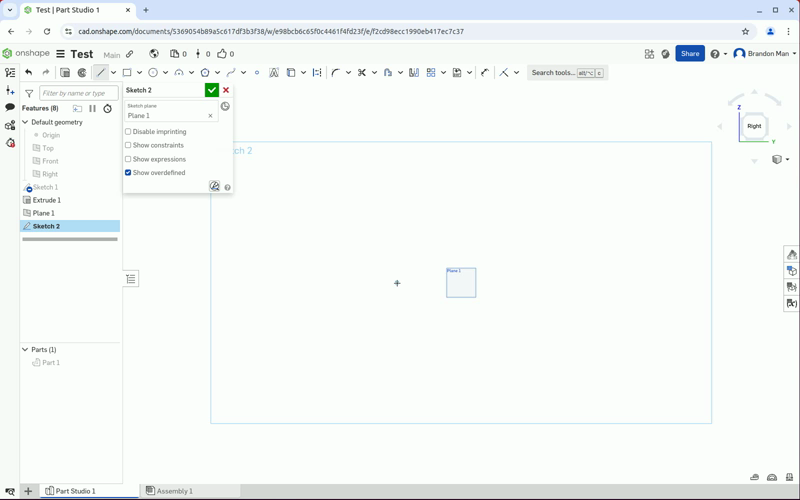
key_down(shift)
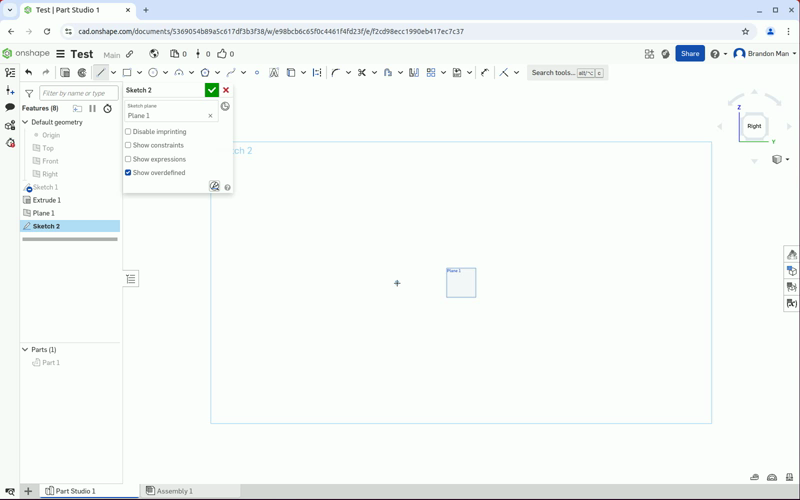
mouse_move(495, 282)
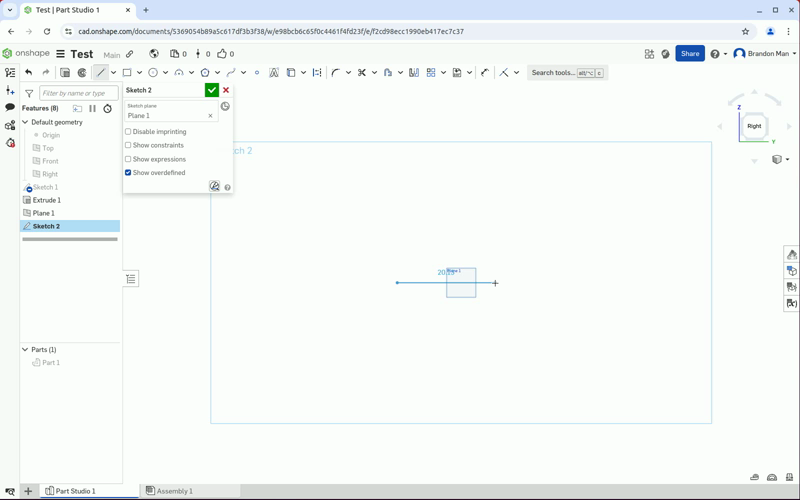
click(495, 282)
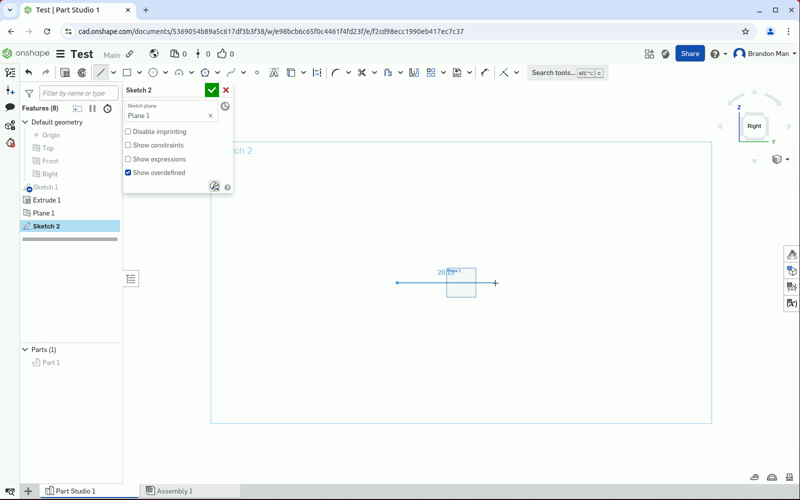
key_up(shift)
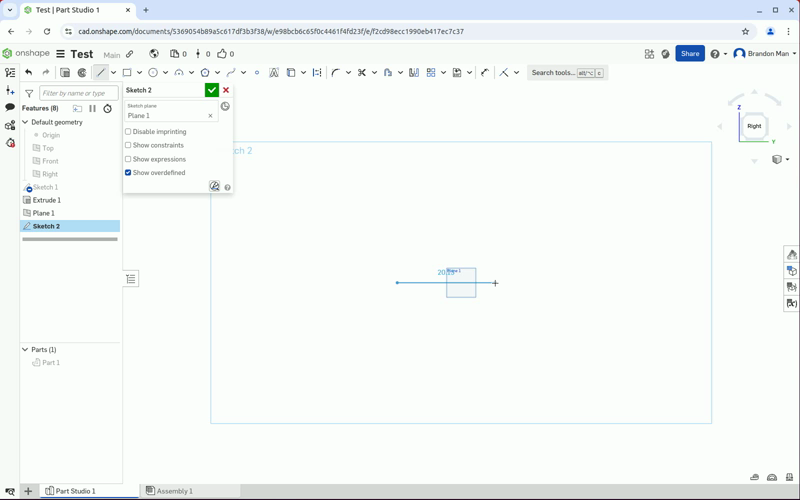
key_down(shift)
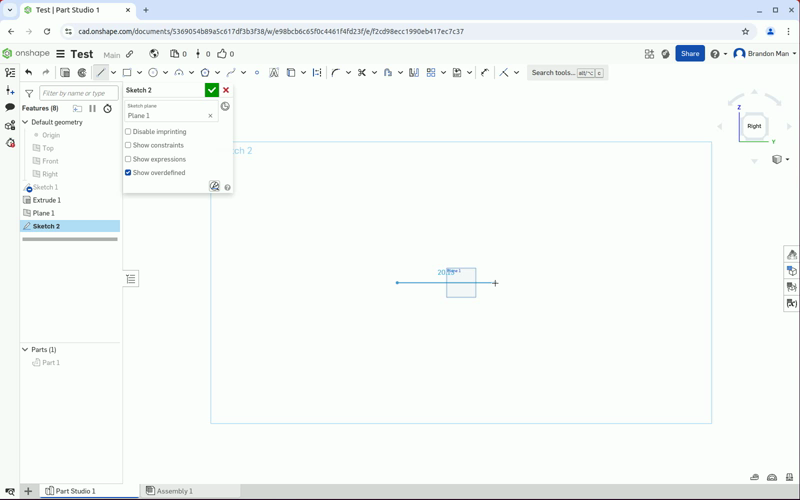
mouse_move(495, 185)
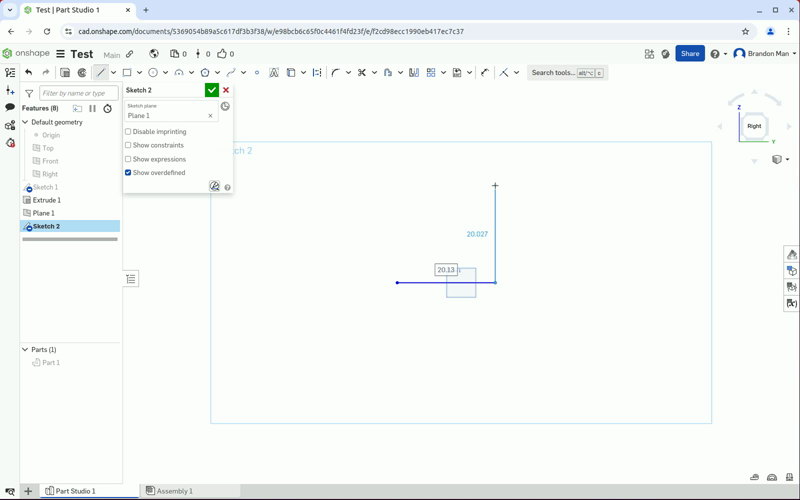
click(495, 185)
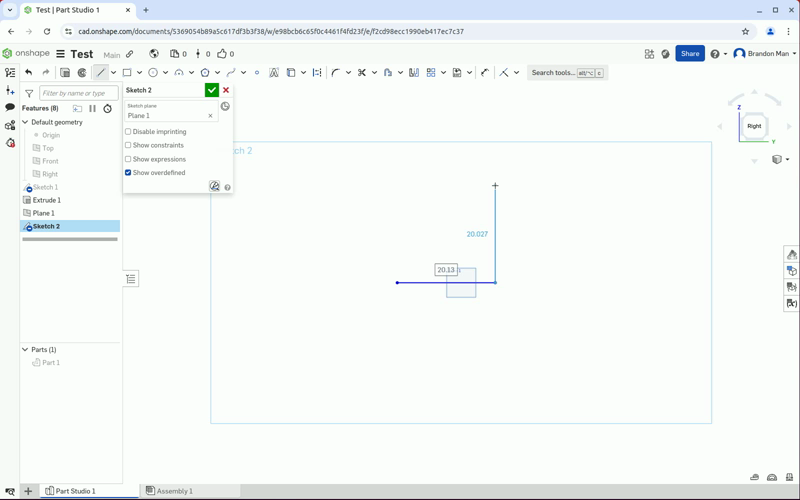
key_up(shift)
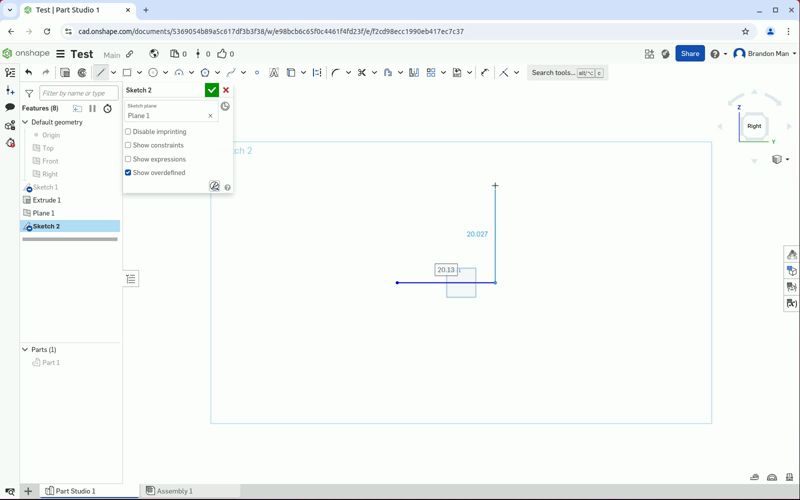
key_down(shift)
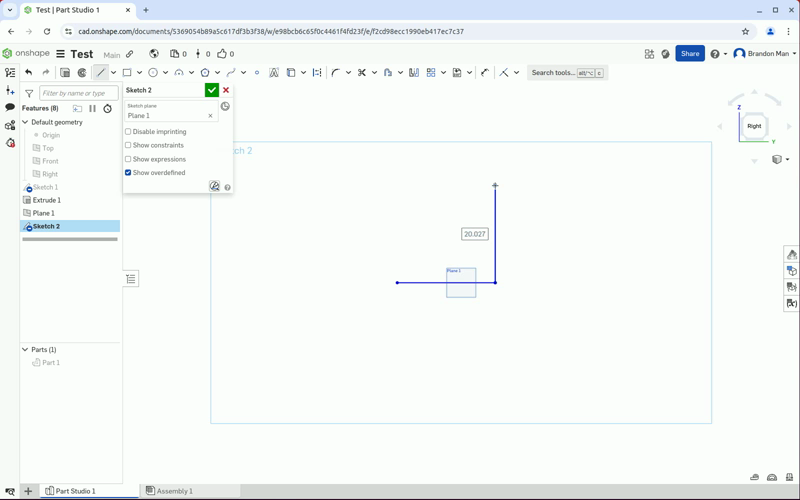
mouse_move(397, 185)
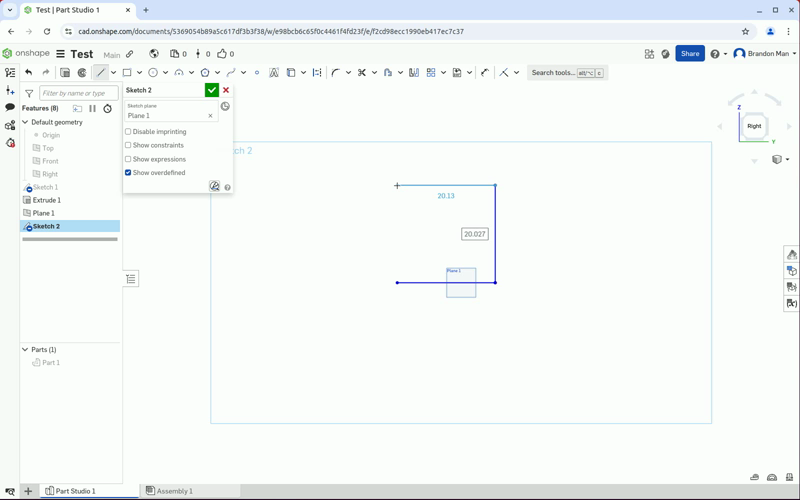
click(397, 185)
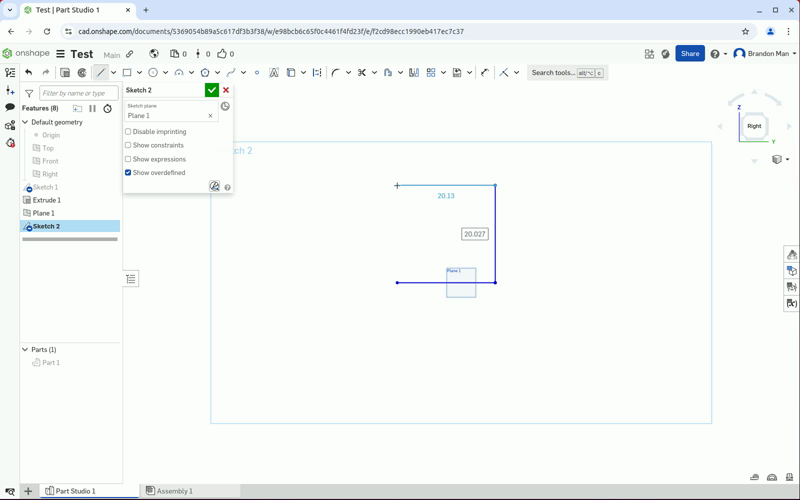
key_up(shift)
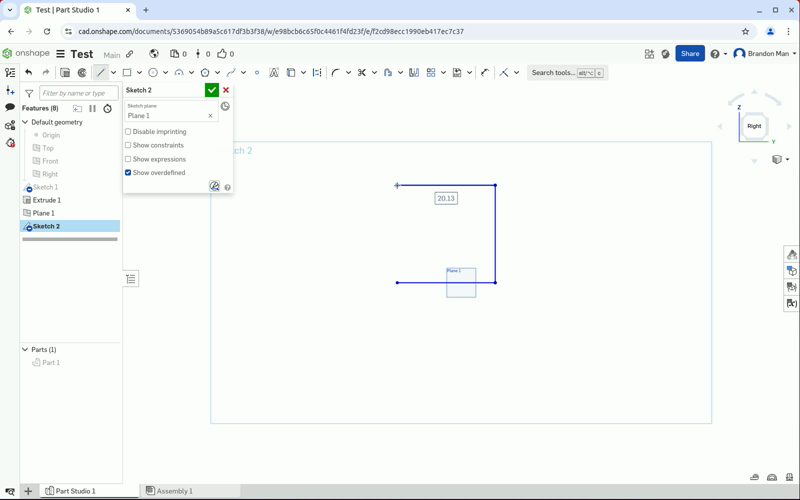
key_down(shift)
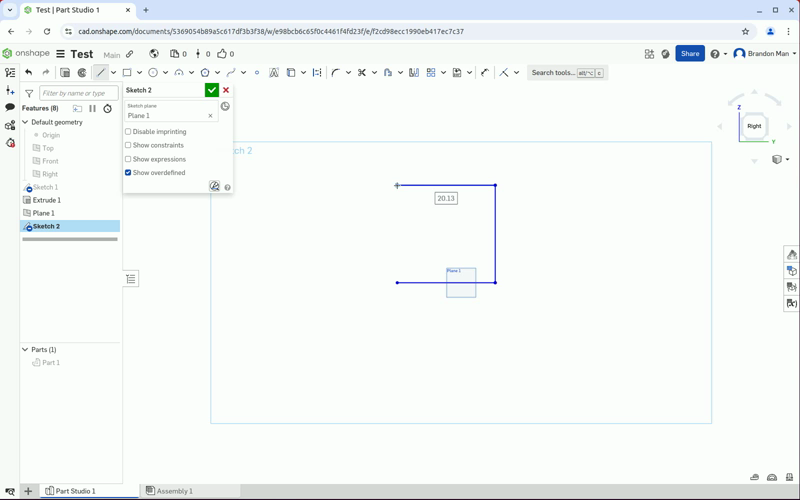
mouse_move(397, 282)
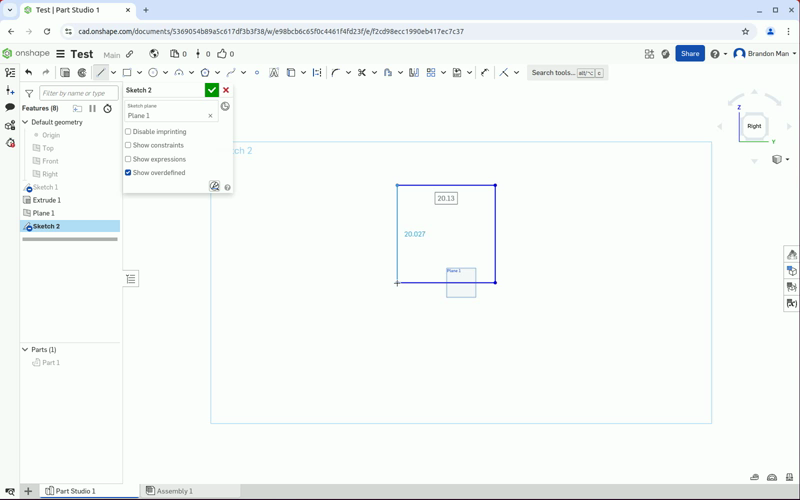
key_up(shift)
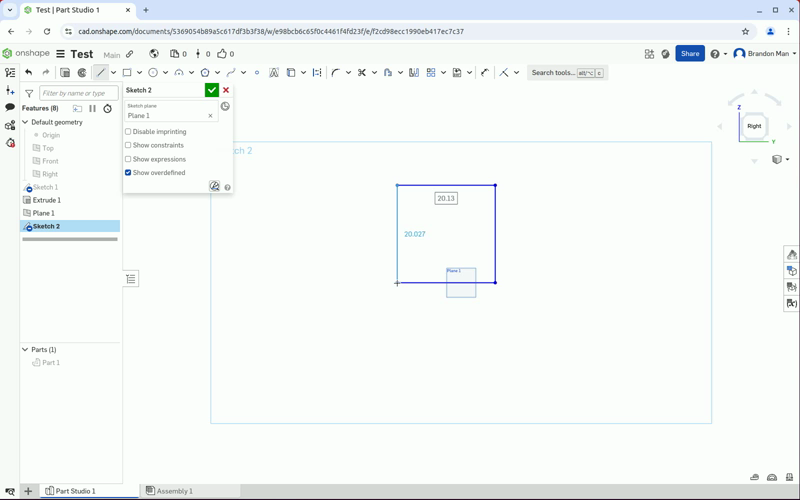
click(397, 282)
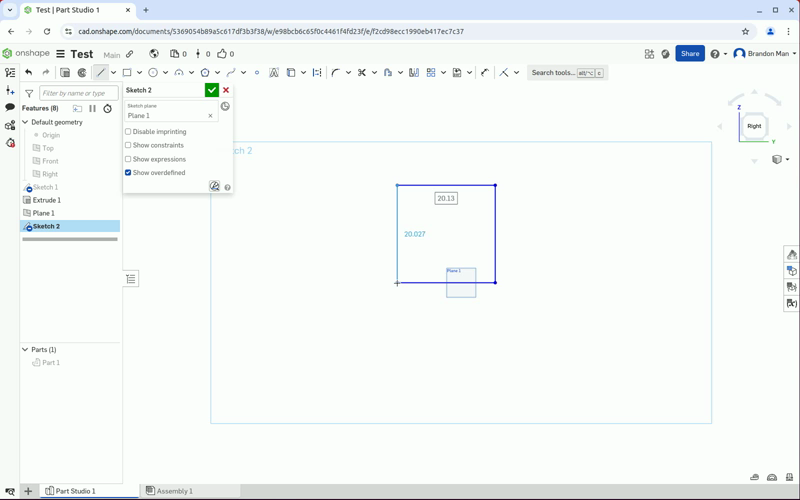
key(esc)
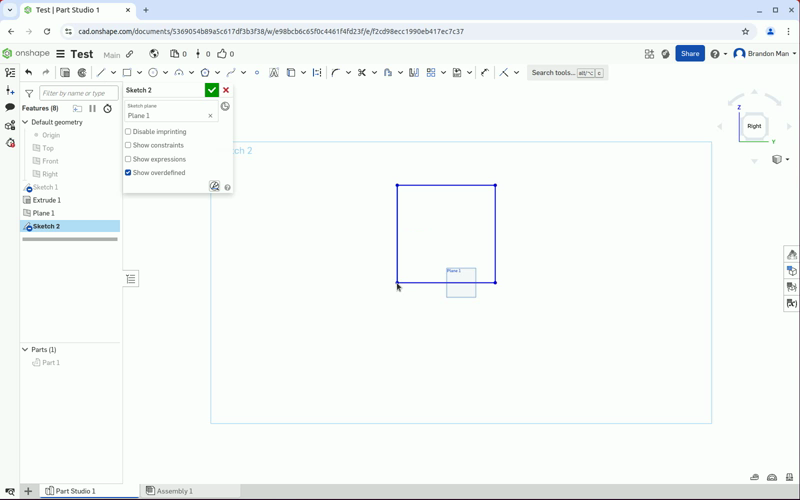
mouse_move(461, 227)
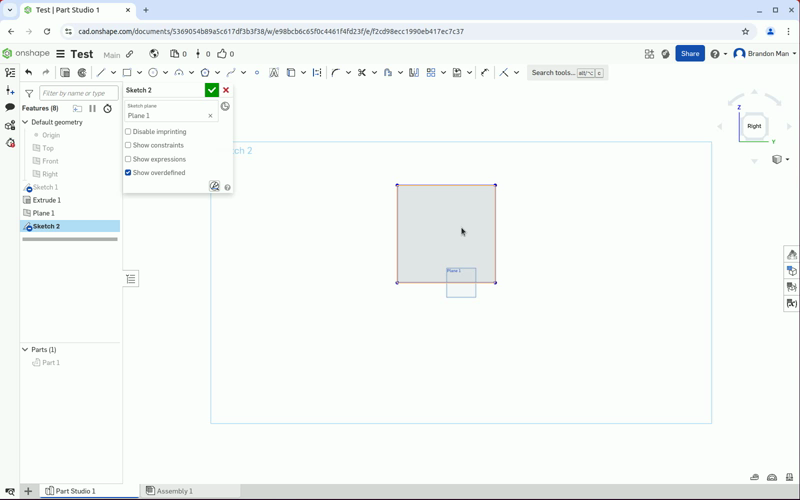
click(461, 227)
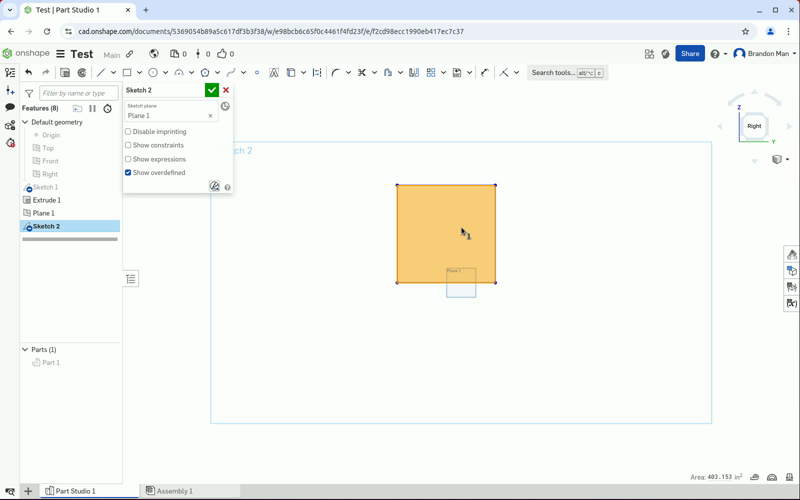
mouse_move(73, 352)
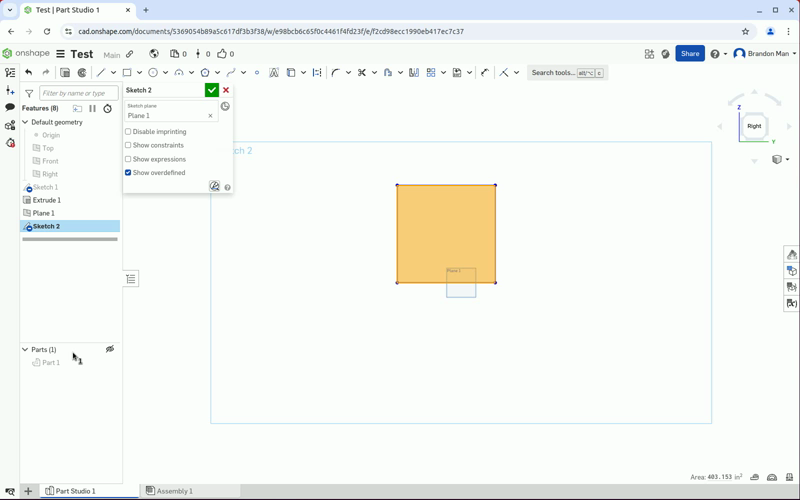
key(shift+y)
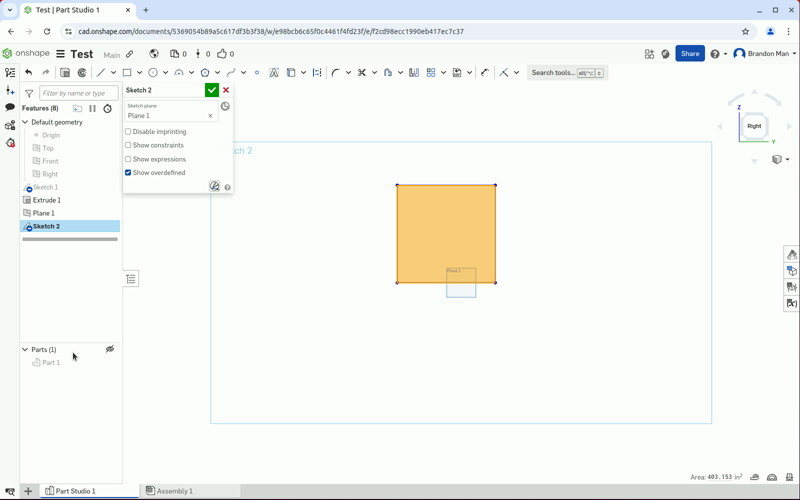
key(shift+e)
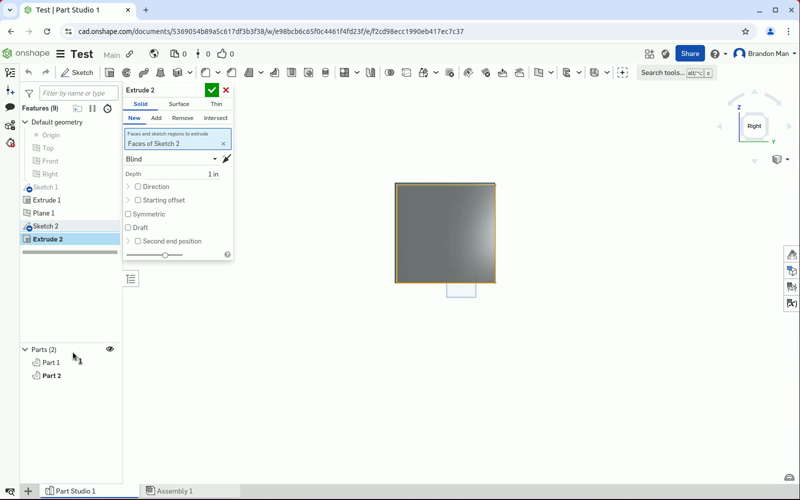
mouse_move(143, 106)
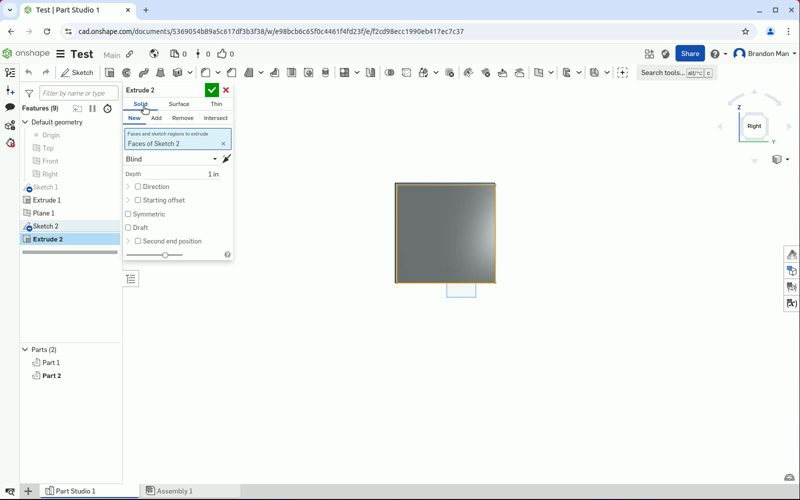
click(143, 106)
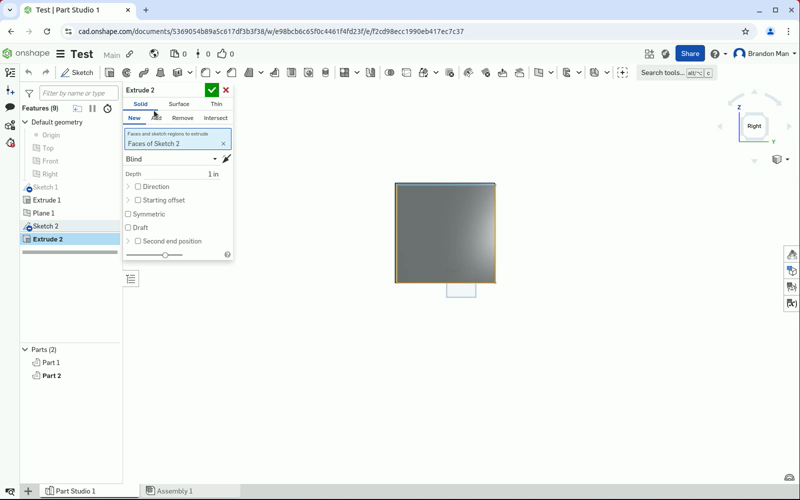
mouse_move(186, 120)
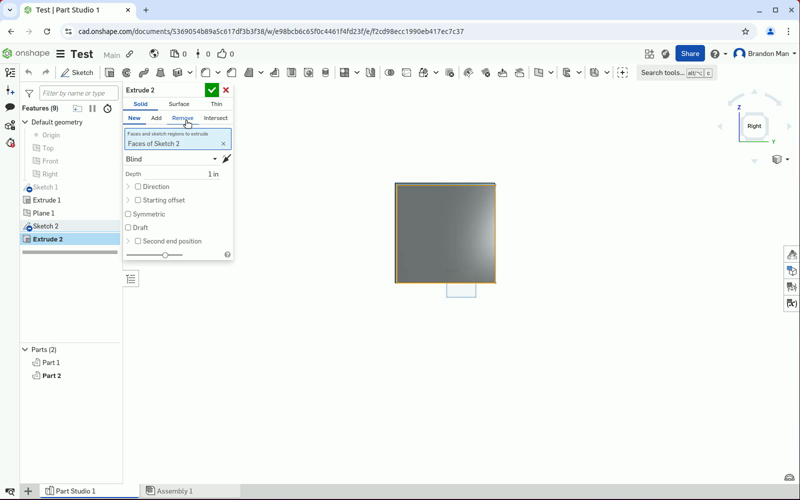
click(186, 120)
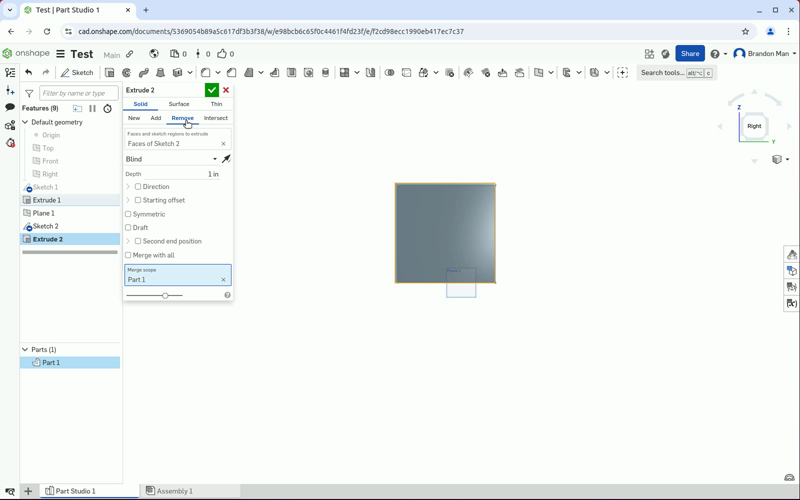
key(tab, 4)
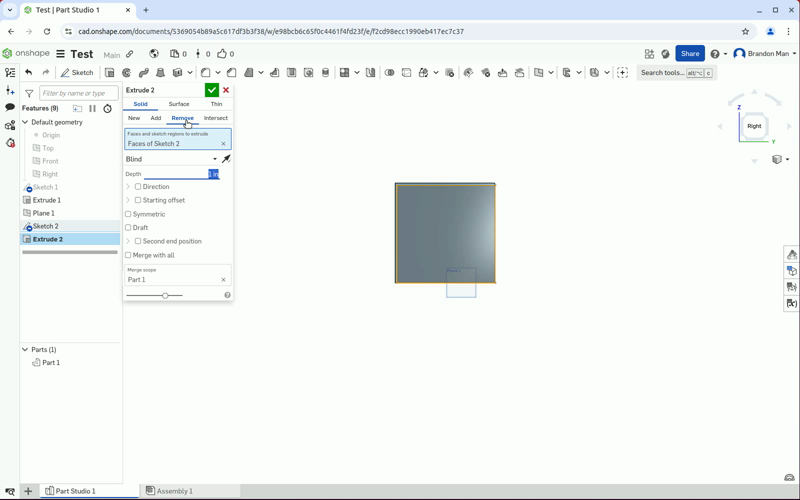
text(4.814)
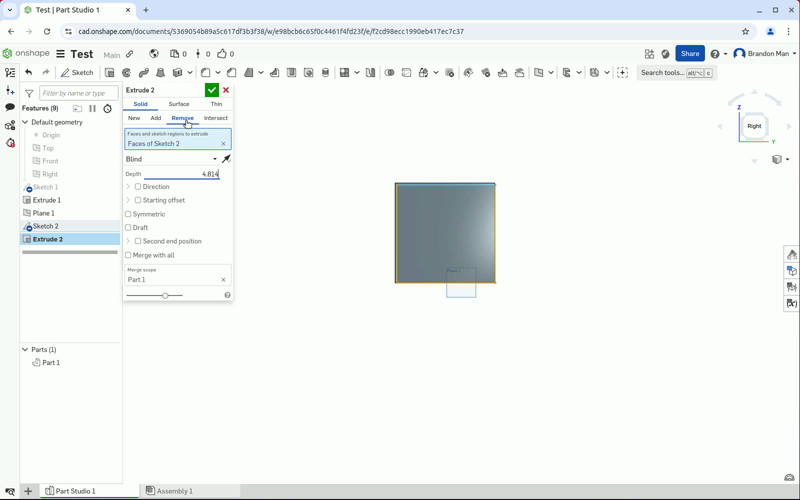
key(tab, 6)
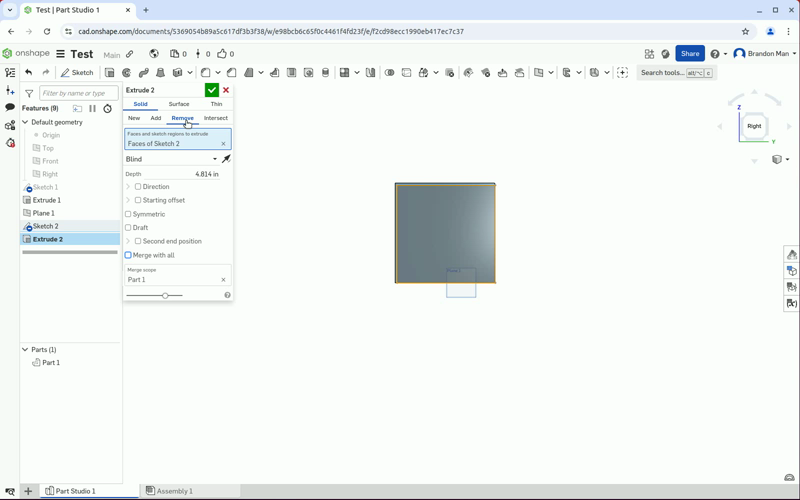
key(space)
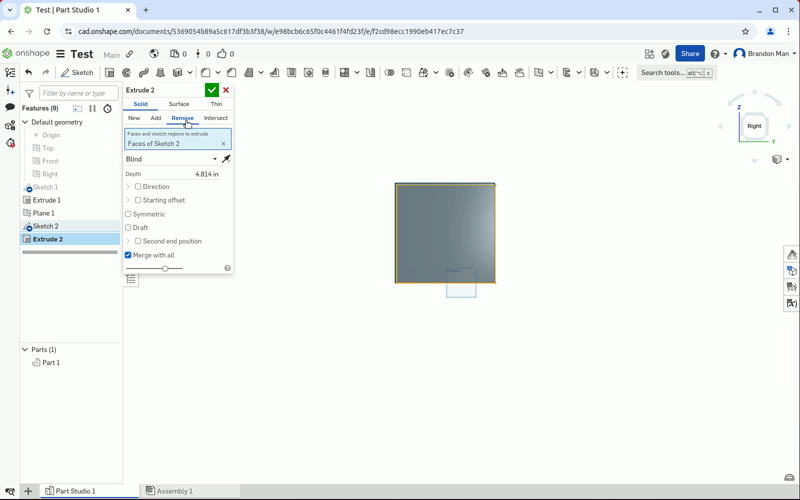
key(enter)
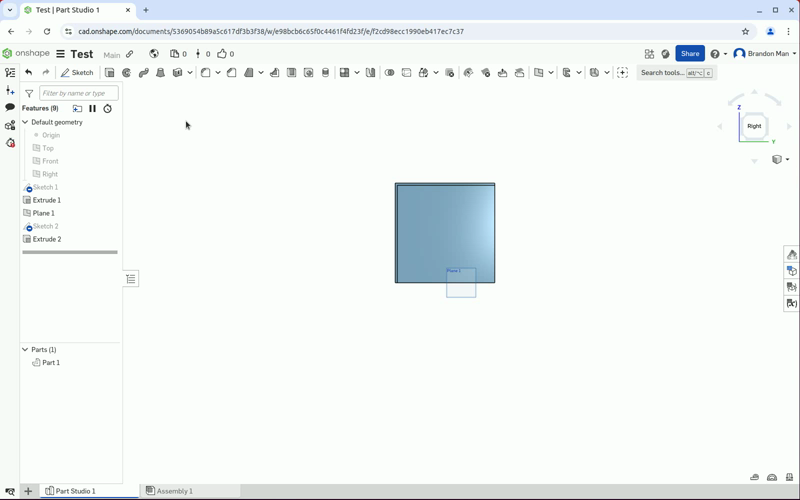
key(shift+h)
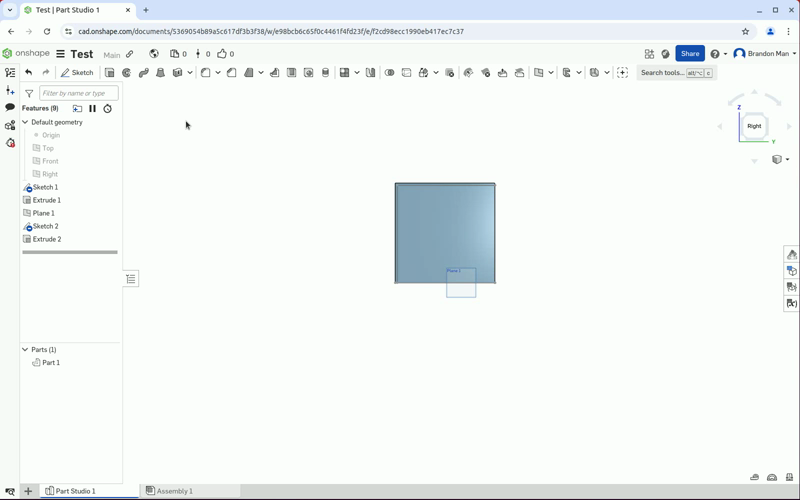
key(shift+h)
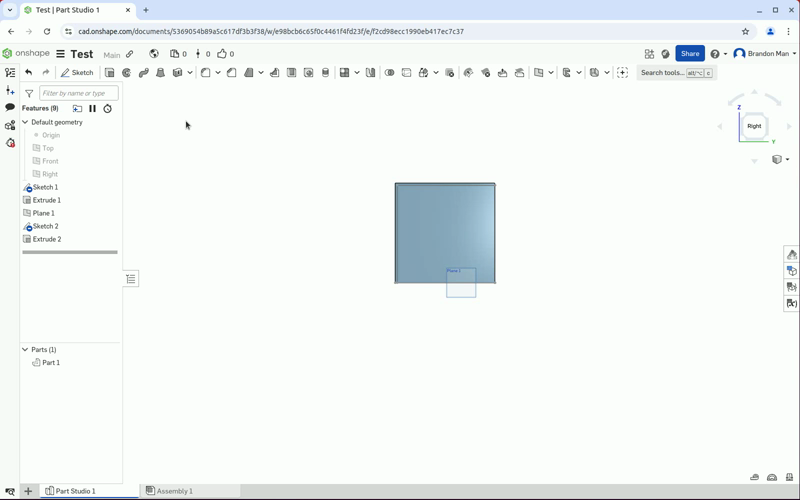
key(shift+7)
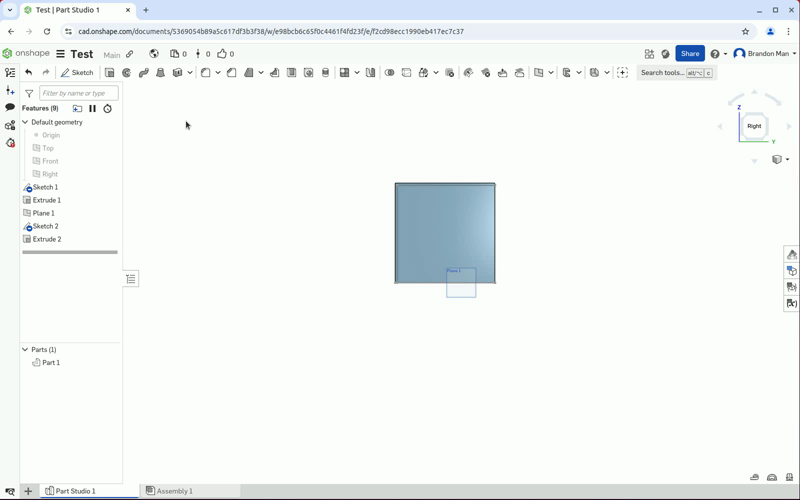
key(right, 2)
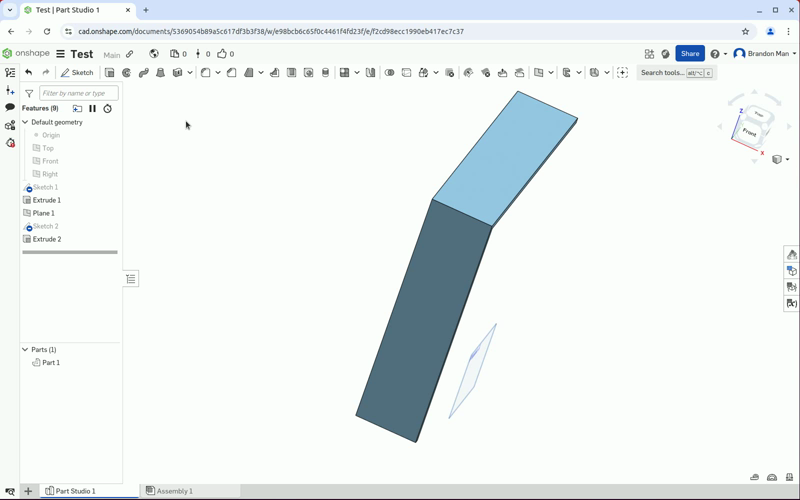
key(down, 2)
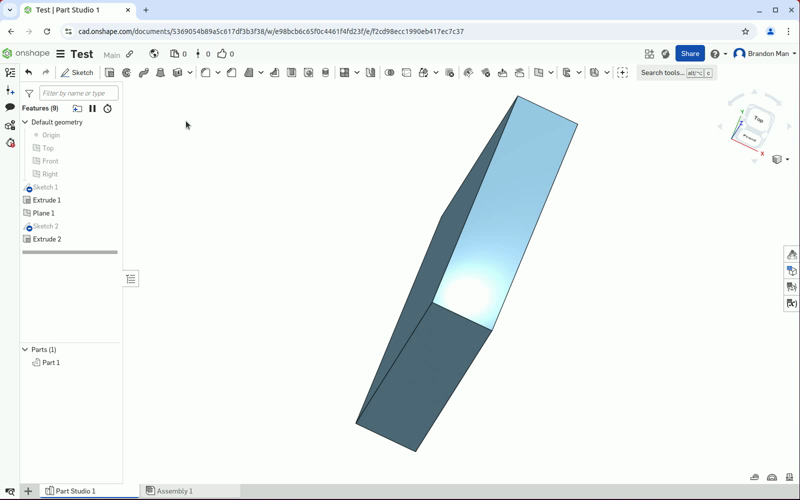
key(up, 2)
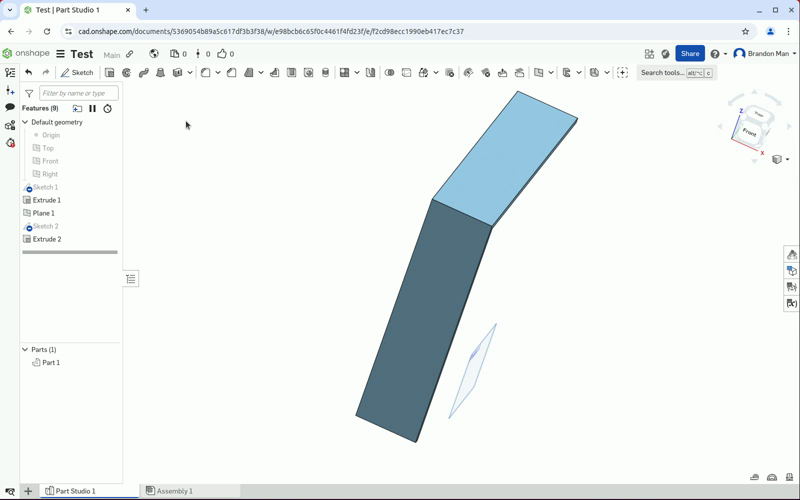
key(left, 2)
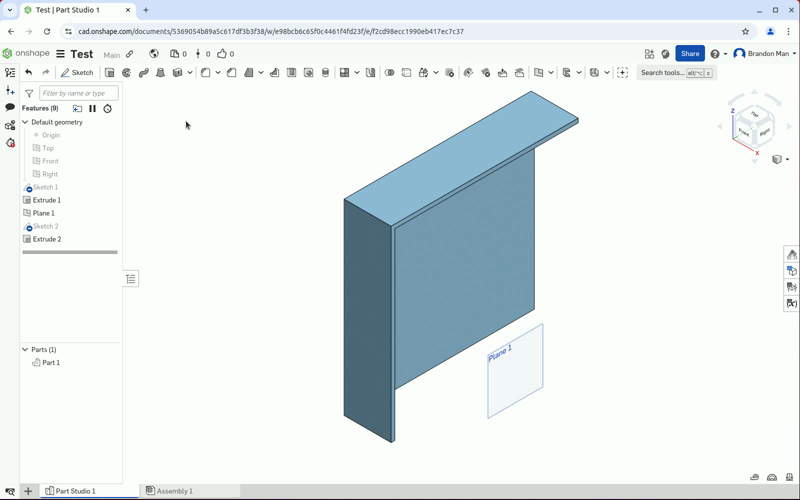
mouse_move(73, 189)
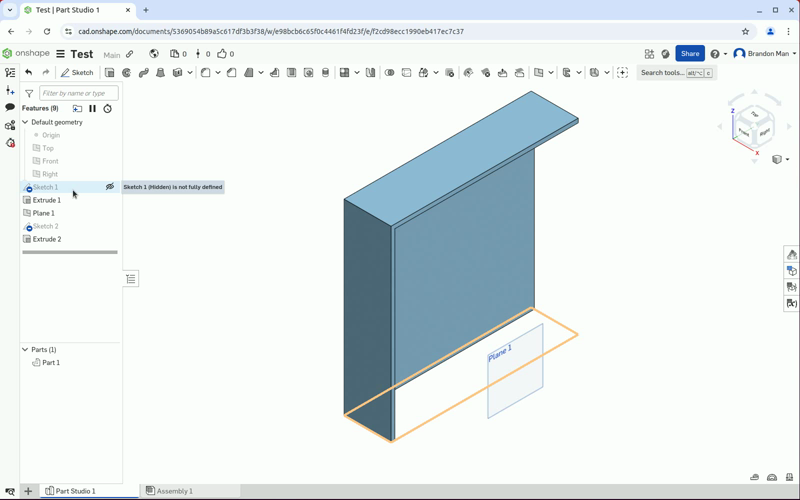
click(73, 189)